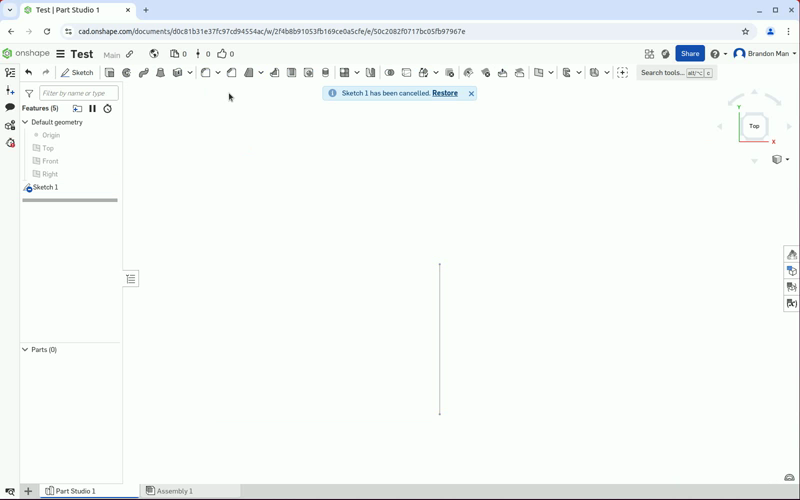
key(shift+h)
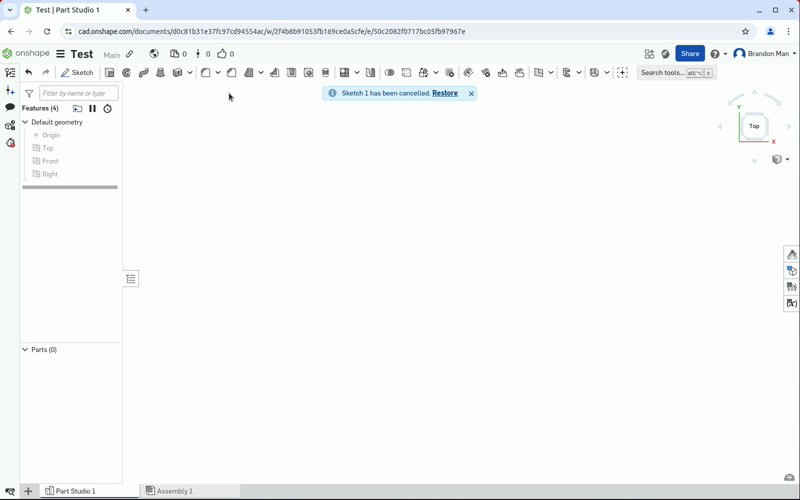
mouse_move(73, 352)
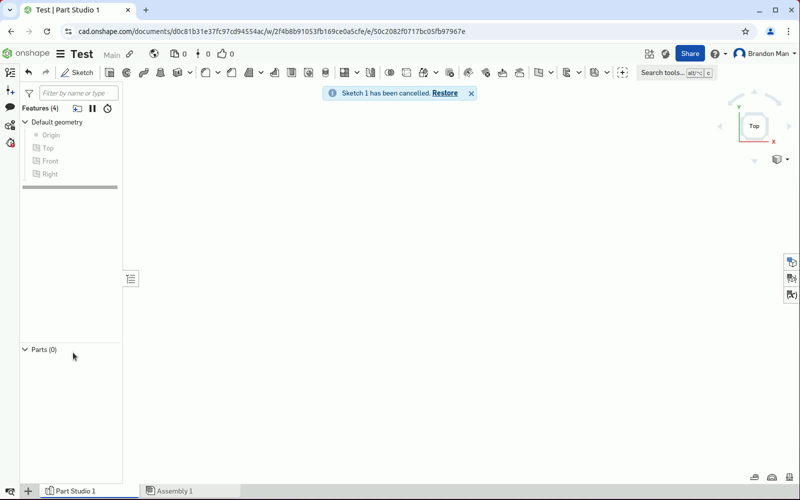
key(y)
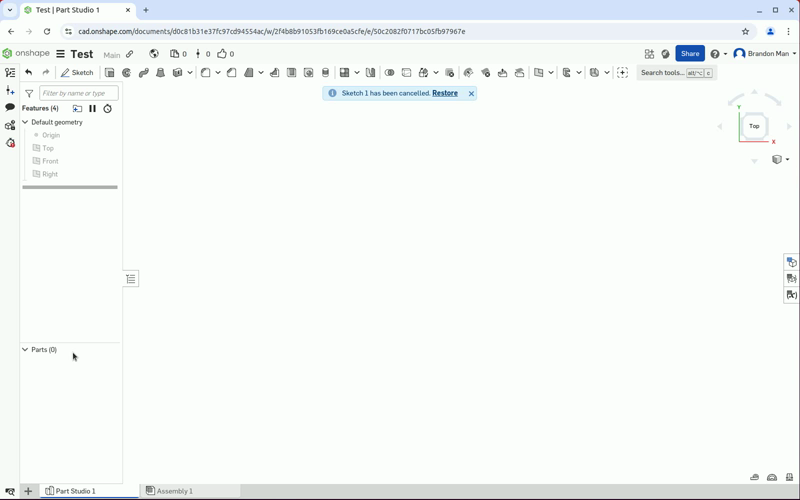
key(shift+p)
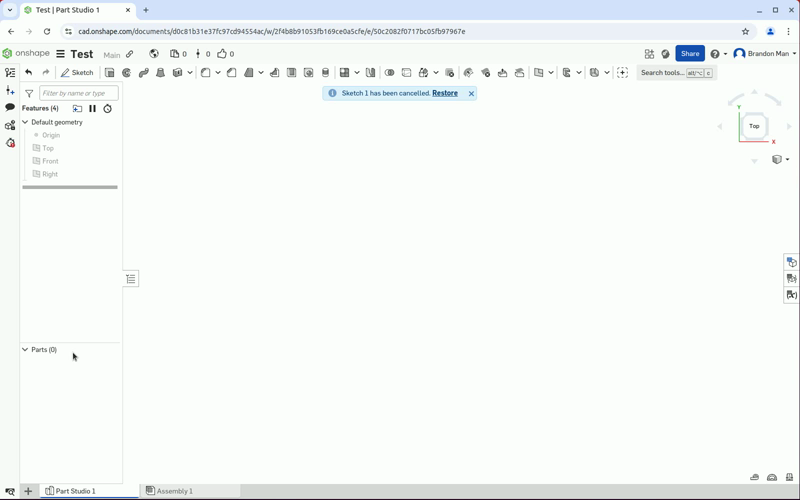
key(space)
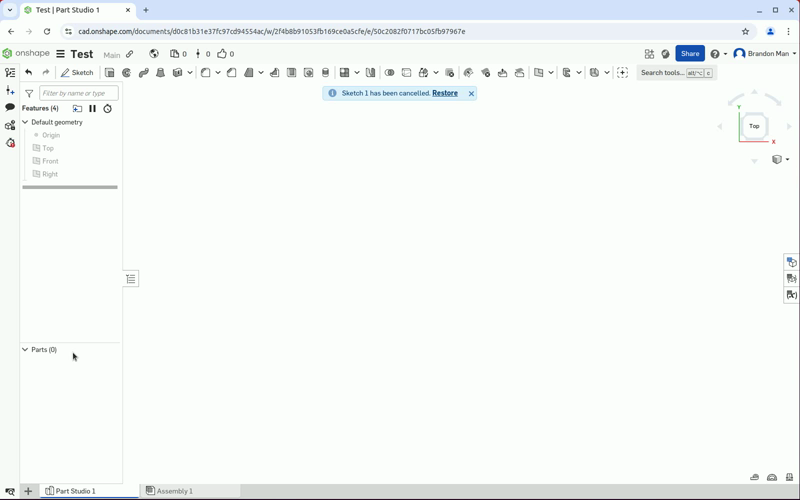
key_down(shift)
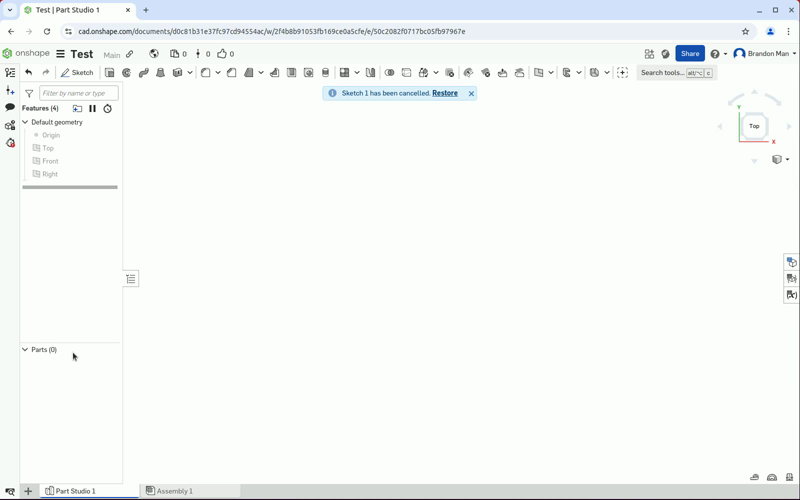
key(up)
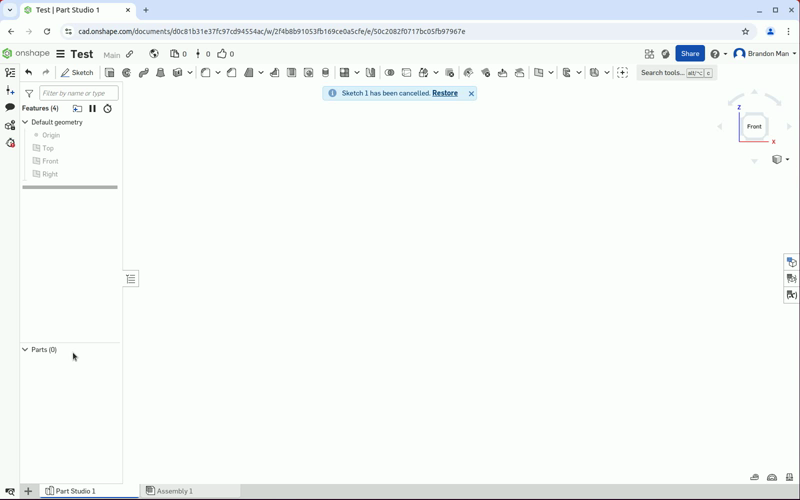
key_up(shift)
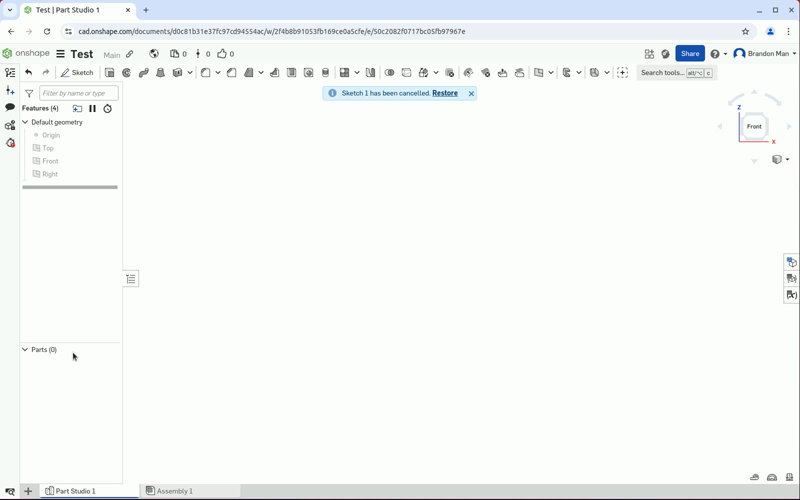
mouse_move(73, 352)
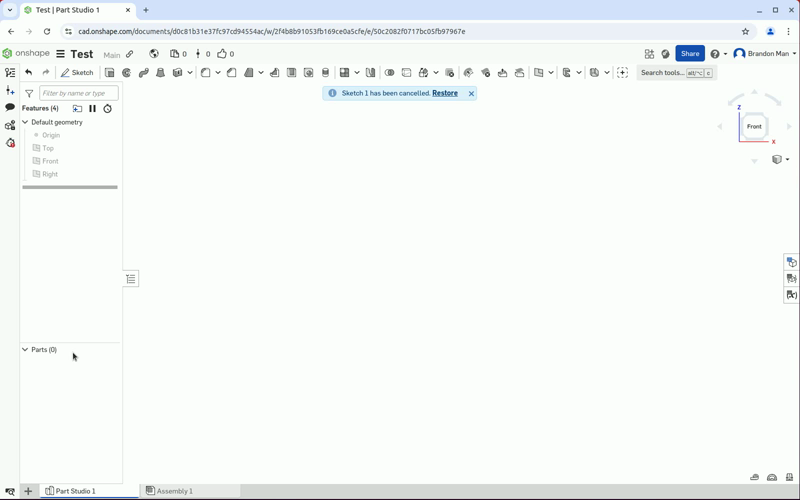
key(shift+y)
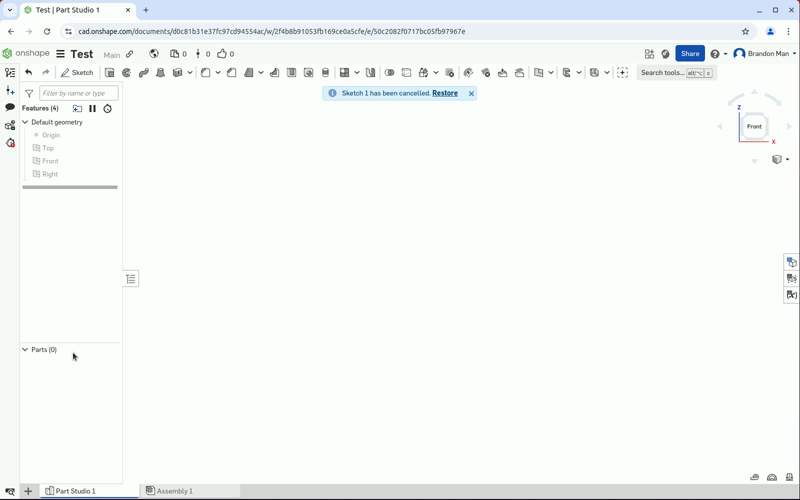
key(shift+s)
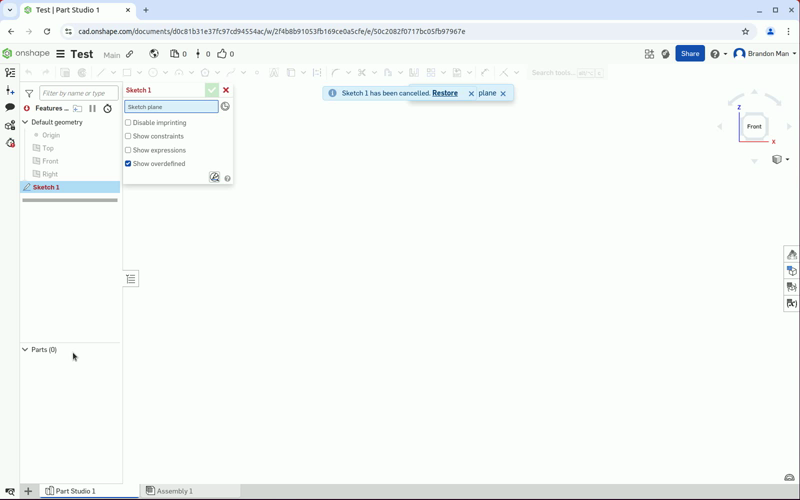
mouse_move(73, 163)
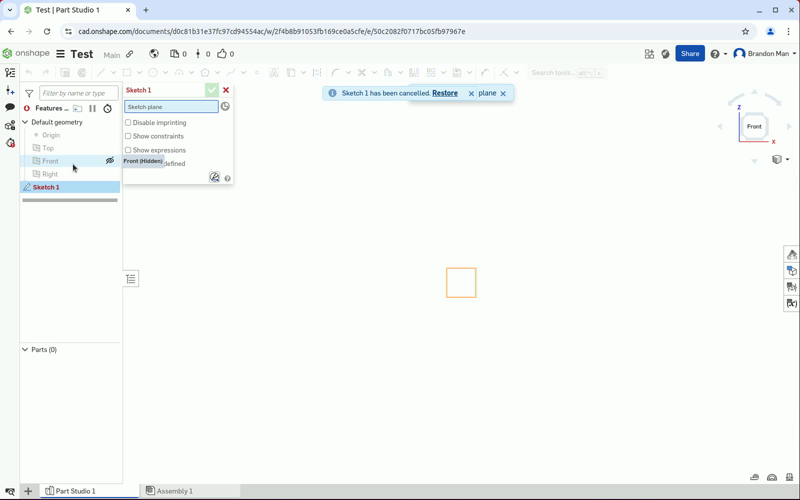
click(73, 163)
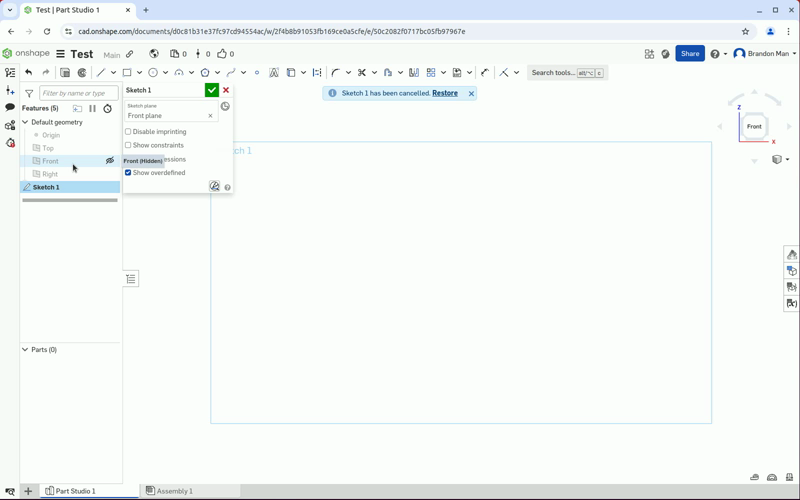
mouse_move(73, 352)
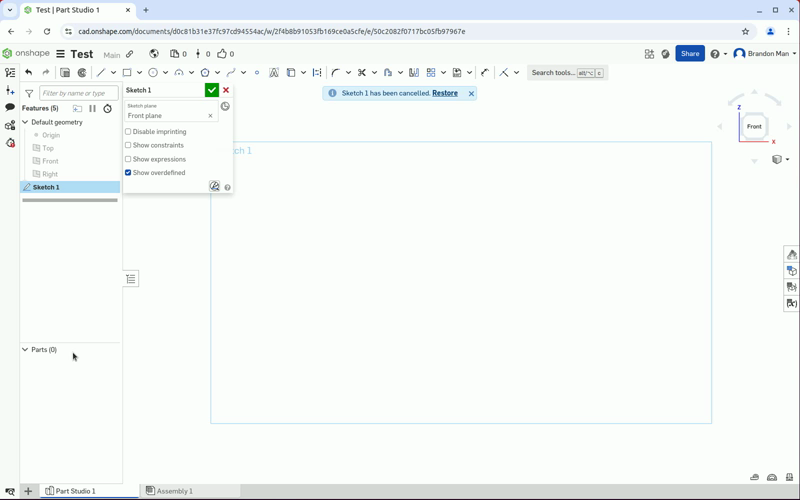
key(y)
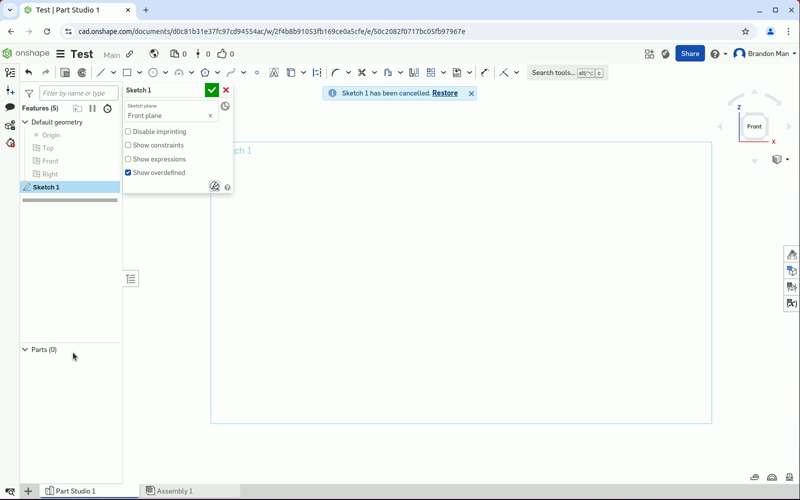
key(l)
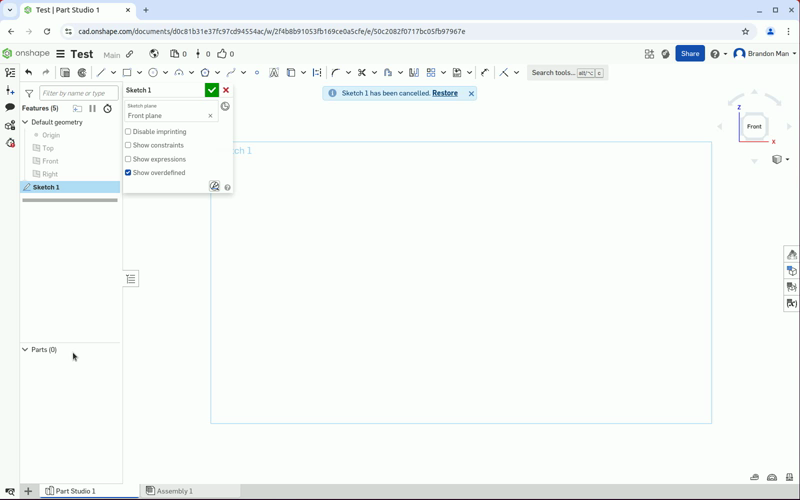
key_down(shift)
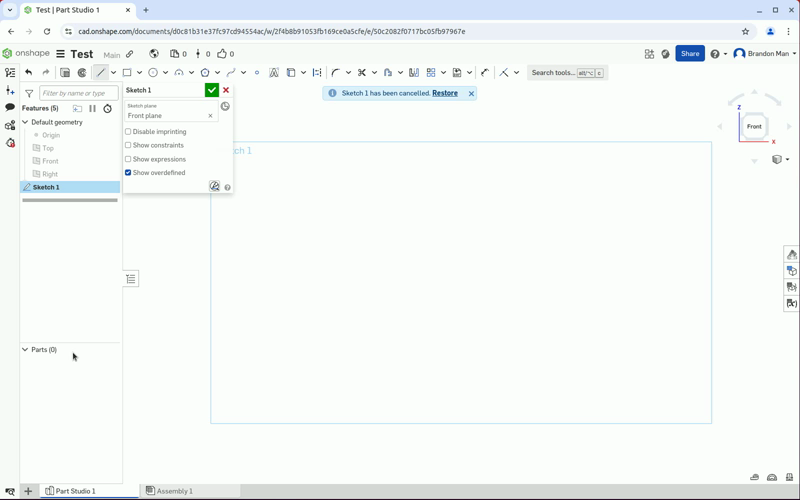
mouse_move(348, 282)
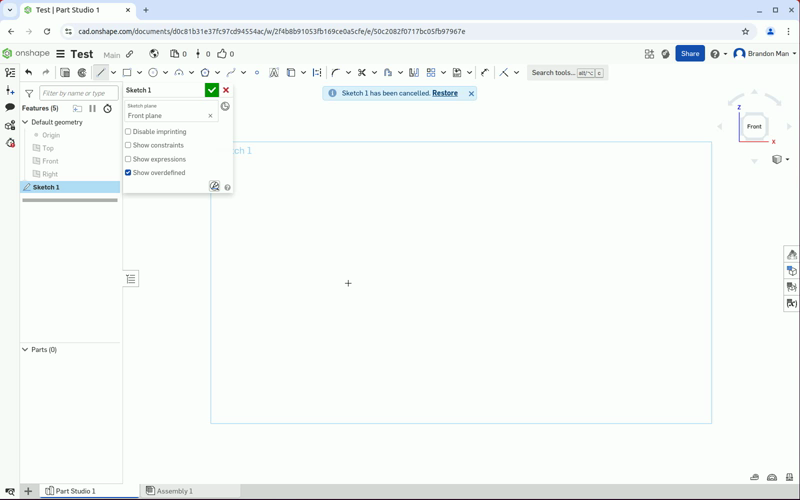
click(348, 282)
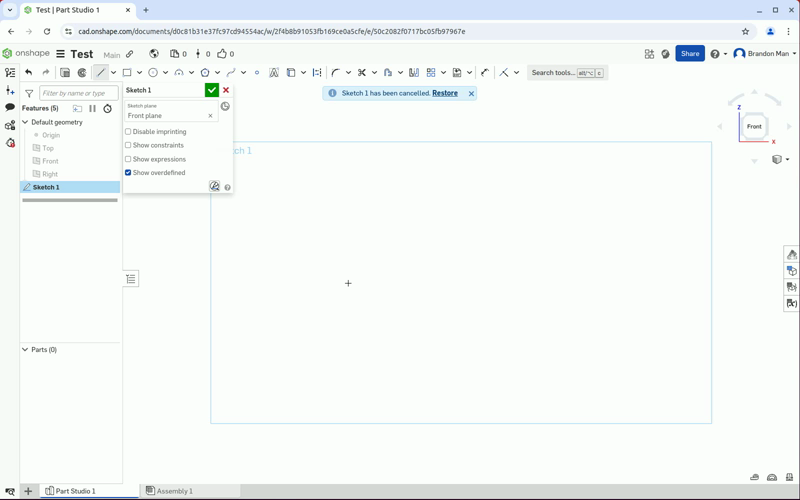
key_up(shift)
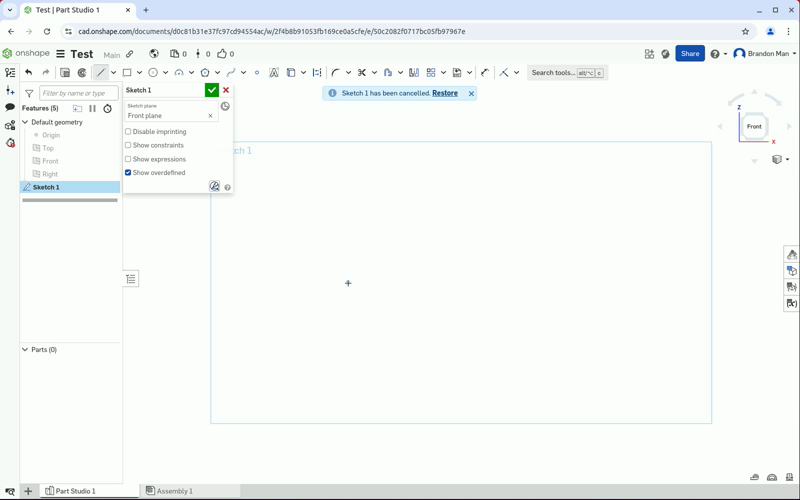
key_down(shift)
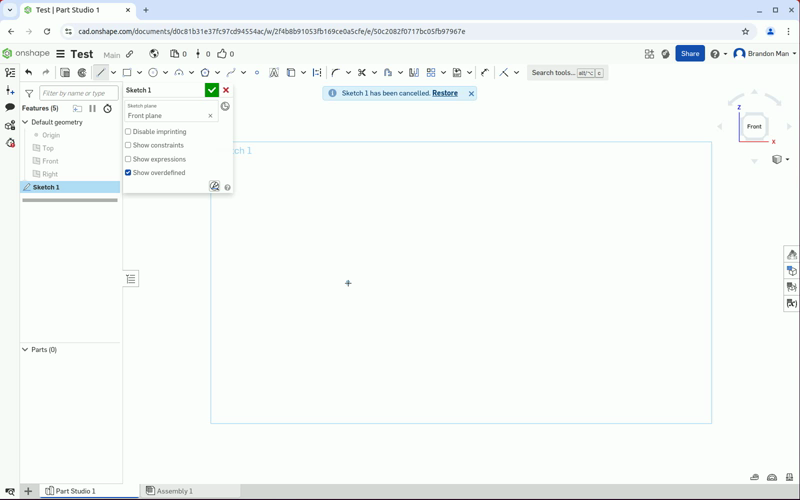
mouse_move(404, 379)
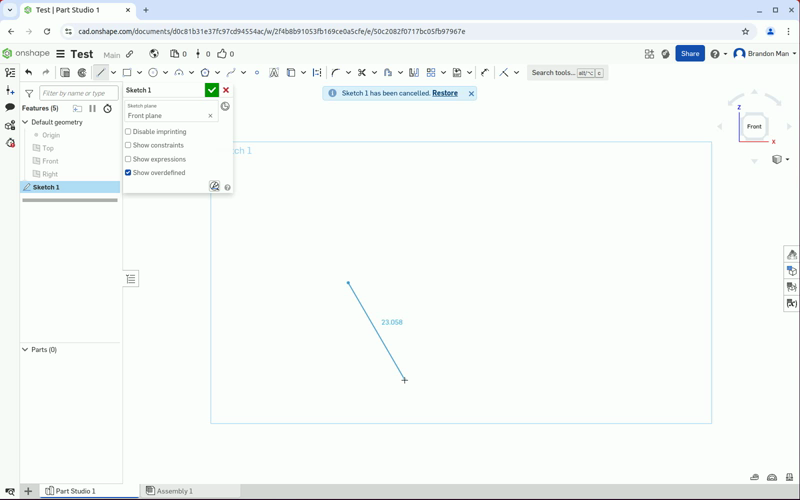
click(404, 379)
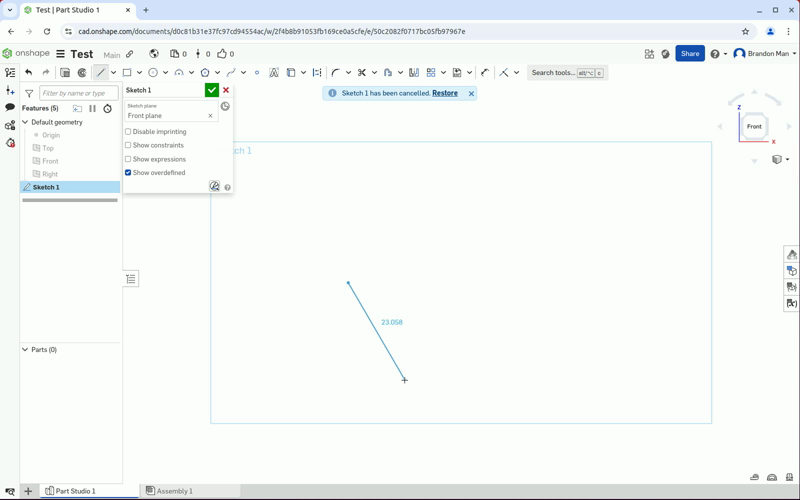
key_up(shift)
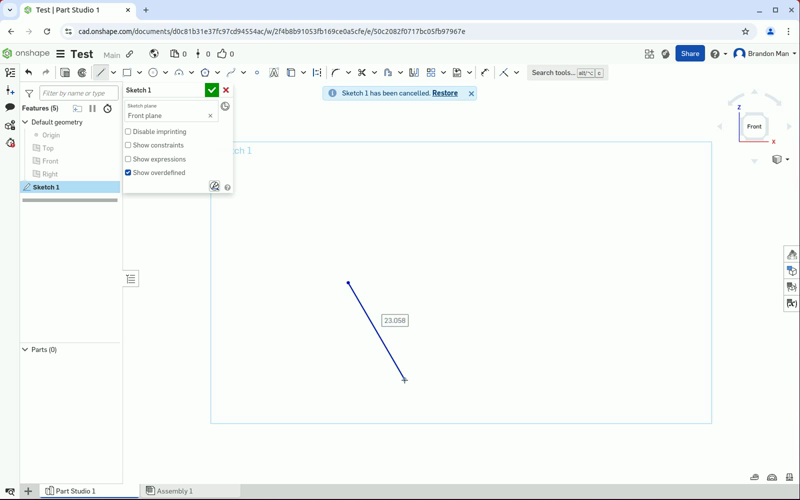
key_down(shift)
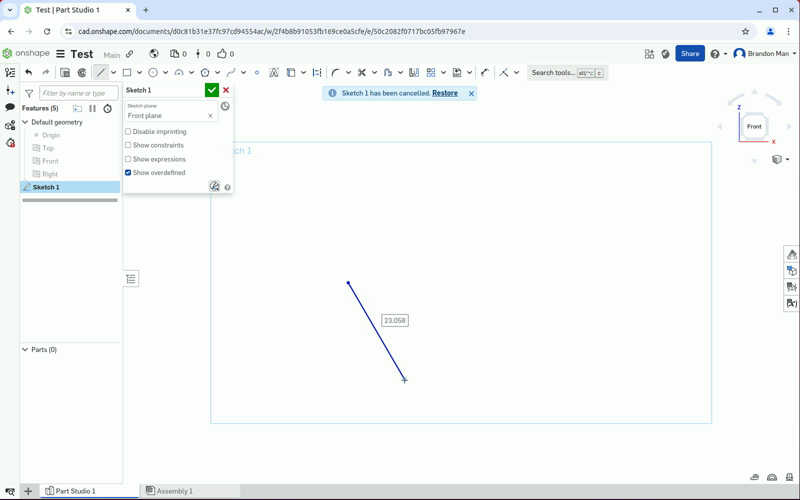
mouse_move(515, 379)
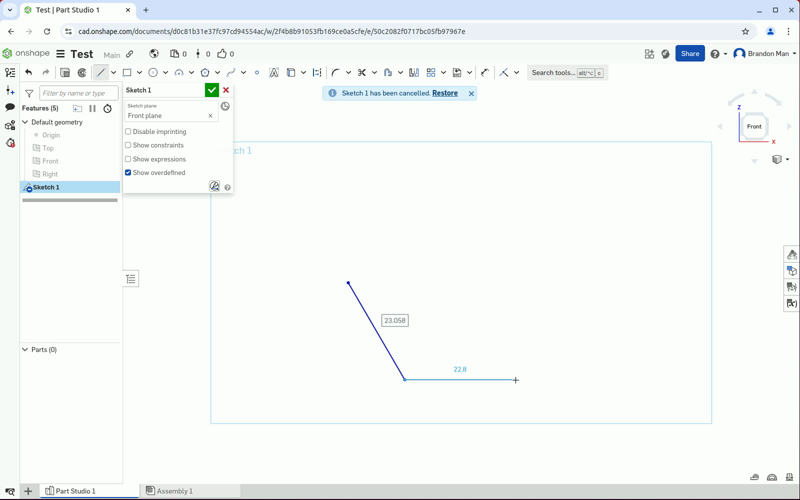
click(515, 379)
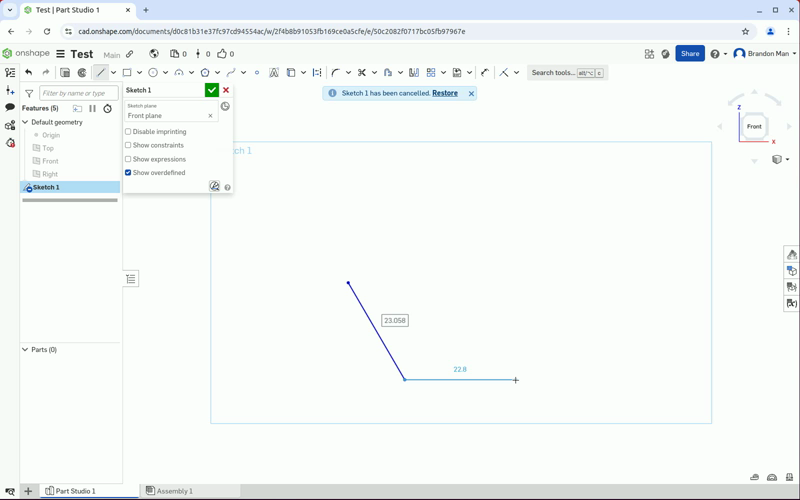
key_up(shift)
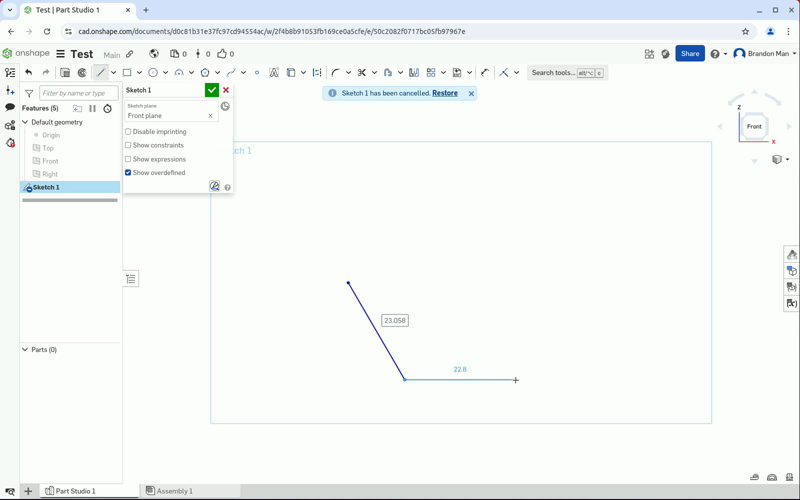
key_down(shift)
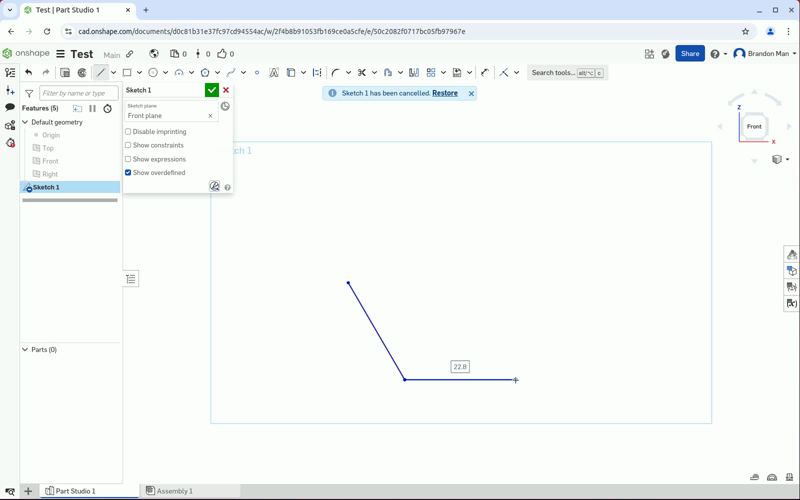
mouse_move(572, 282)
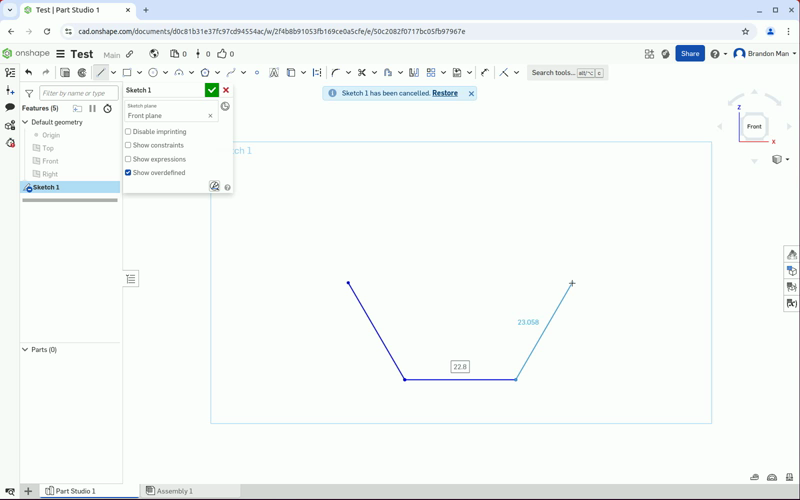
click(572, 282)
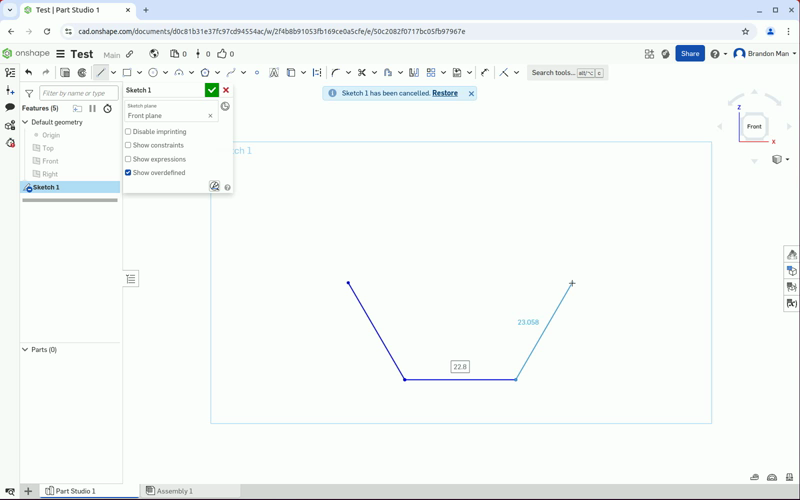
key_up(shift)
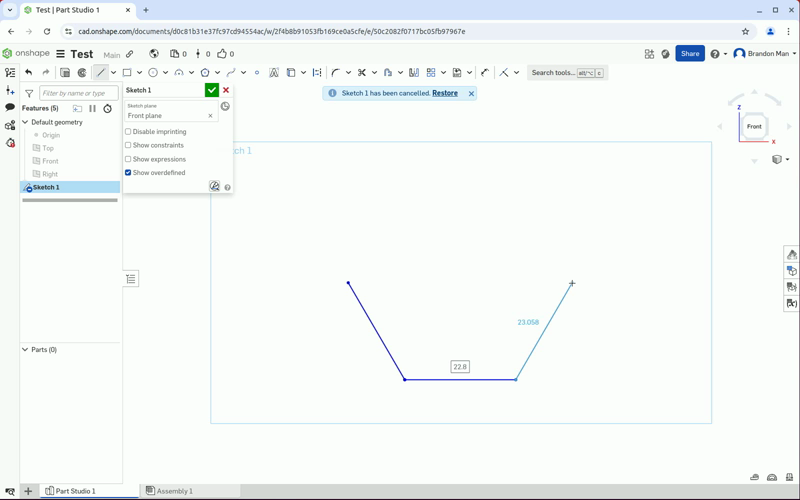
key_down(shift)
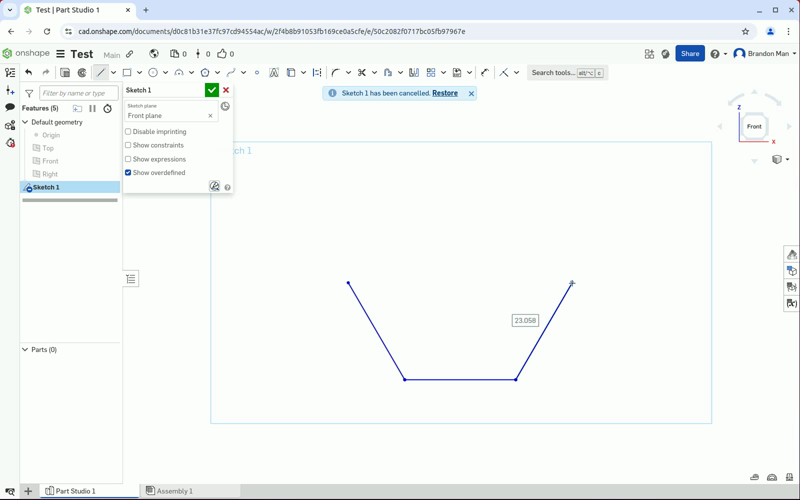
mouse_move(515, 186)
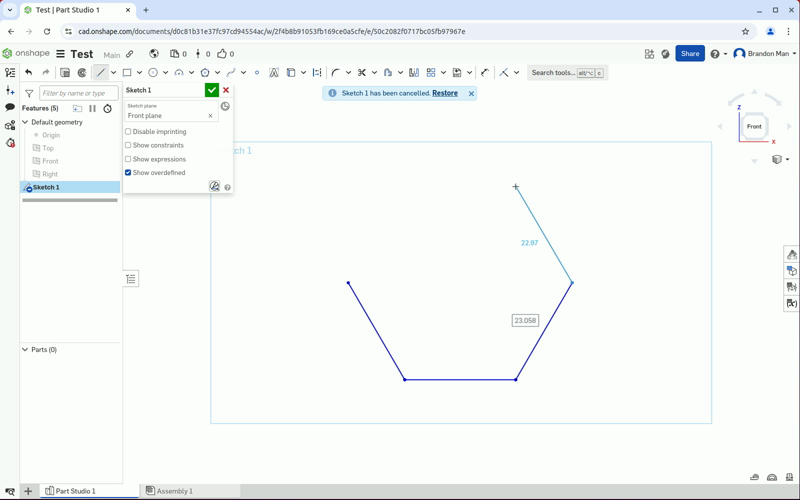
click(515, 186)
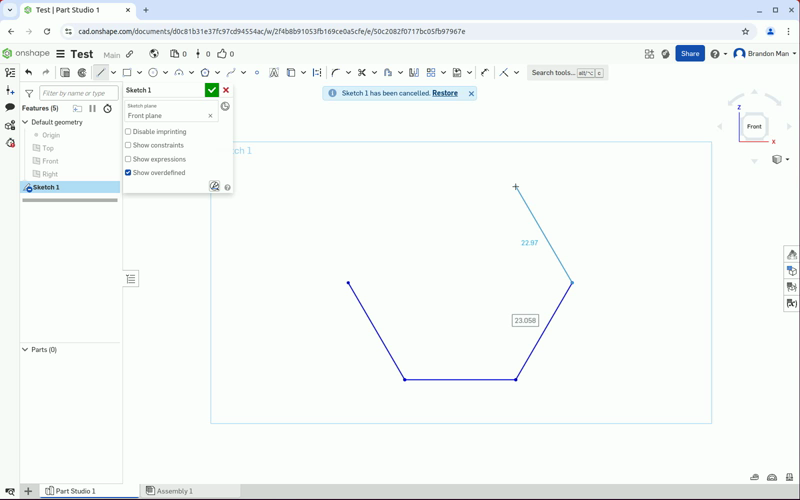
key_up(shift)
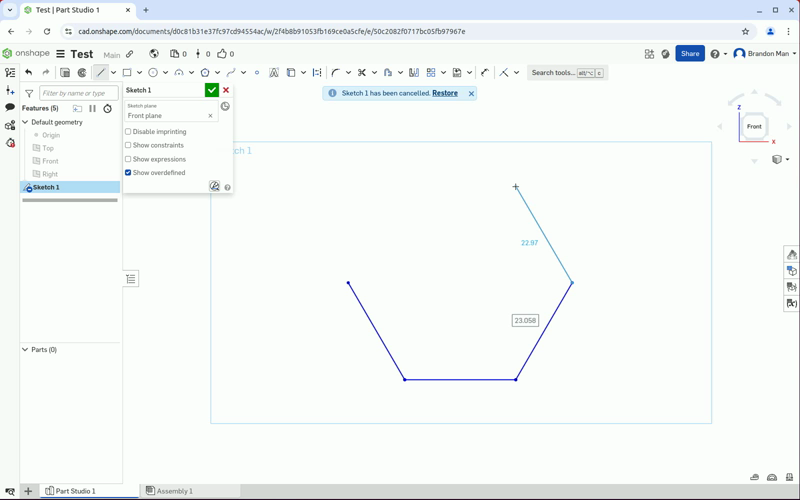
key_down(shift)
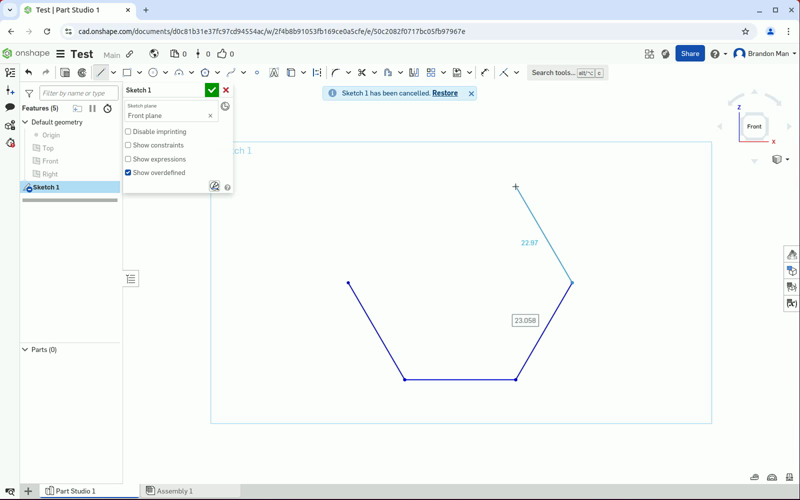
mouse_move(404, 186)
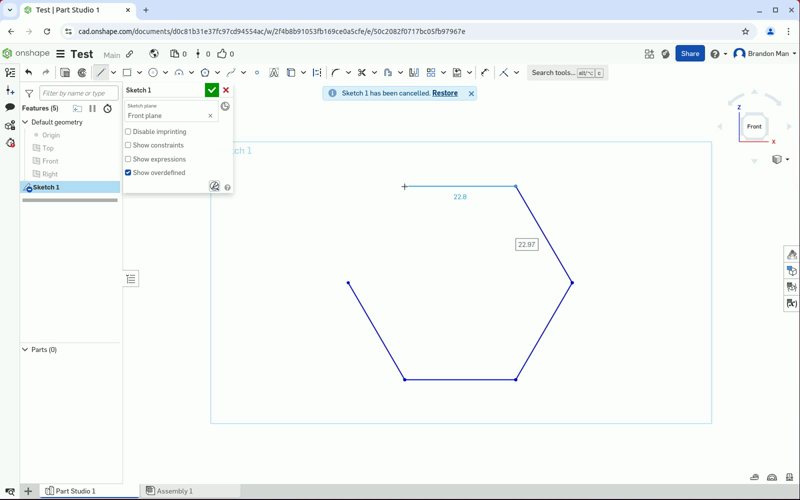
click(404, 186)
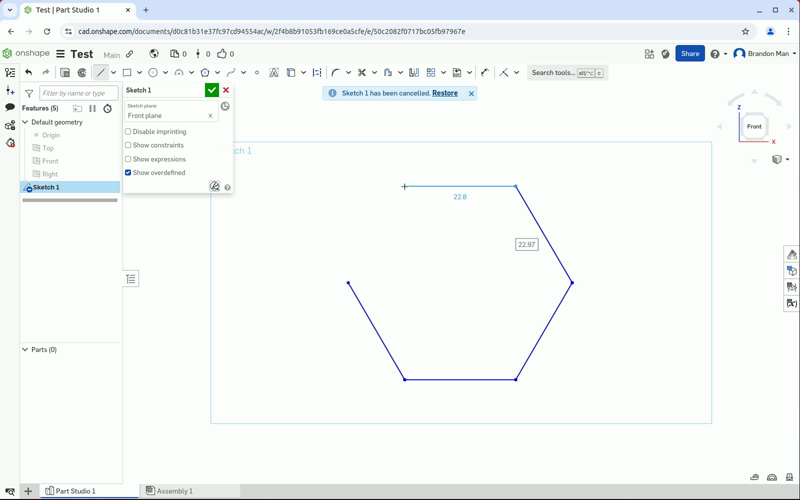
key_up(shift)
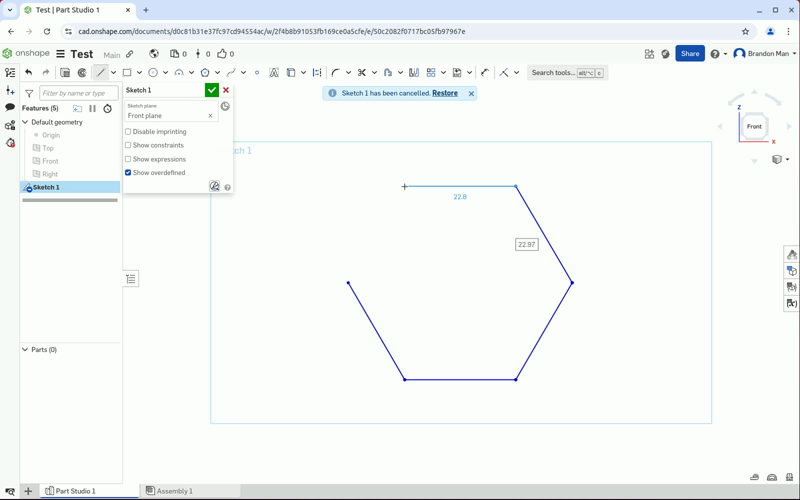
key_down(shift)
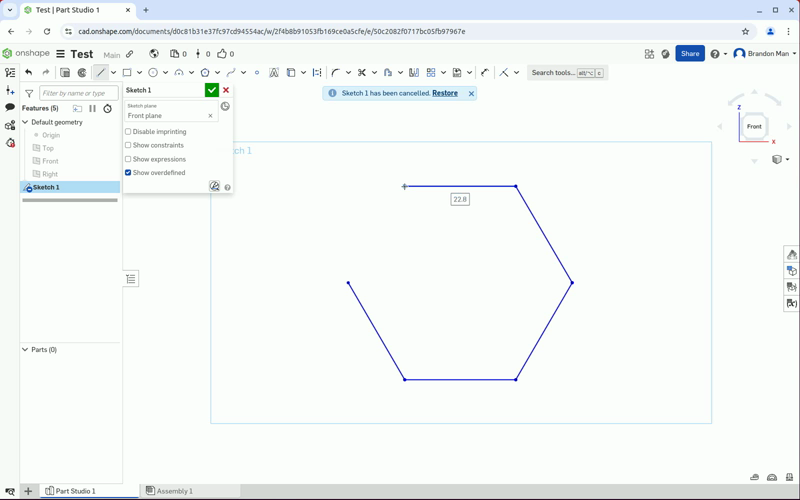
mouse_move(348, 282)
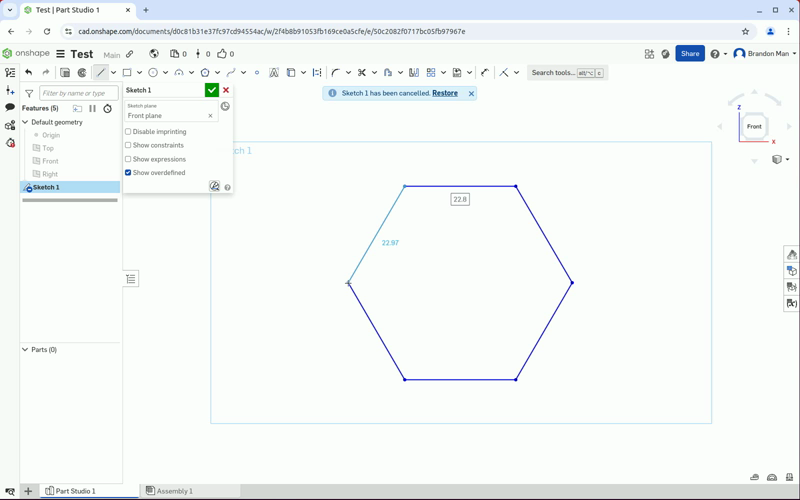
key_up(shift)
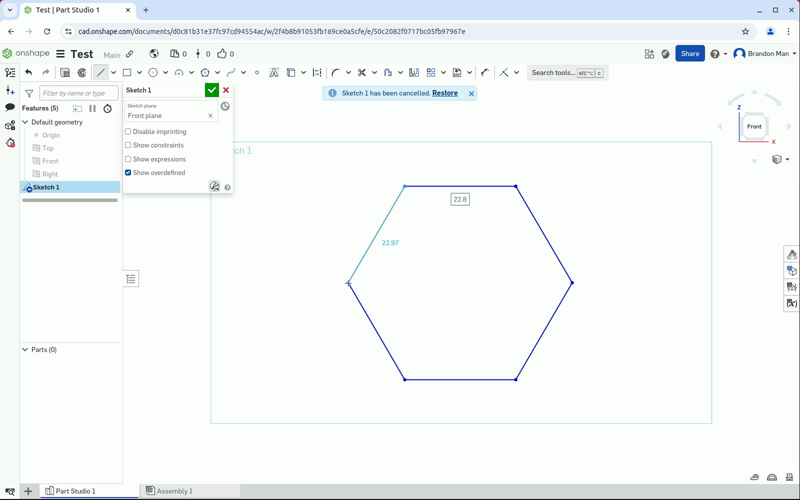
click(348, 282)
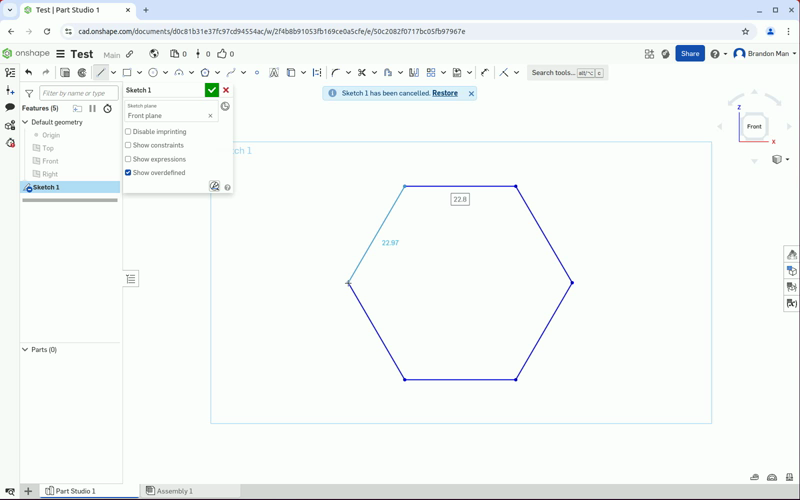
key(esc)
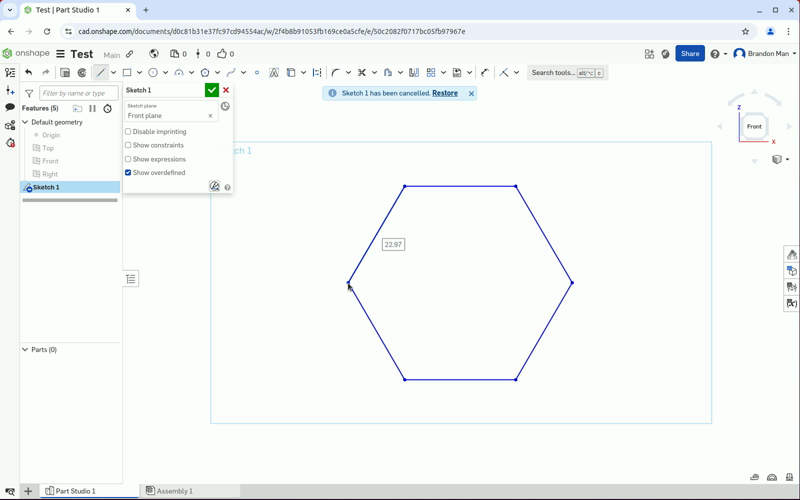
mouse_move(501, 234)
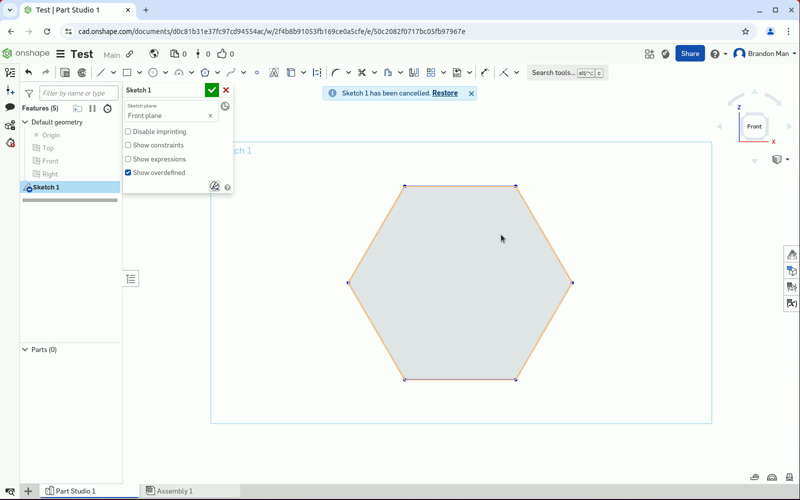
click(501, 234)
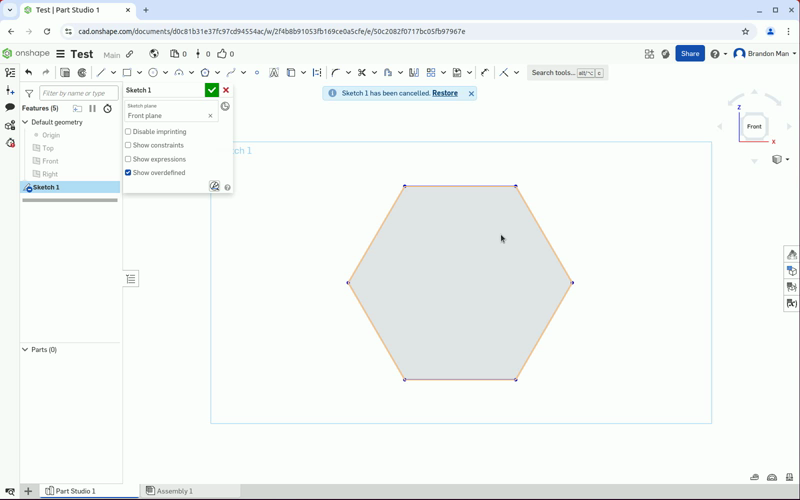
mouse_move(73, 352)
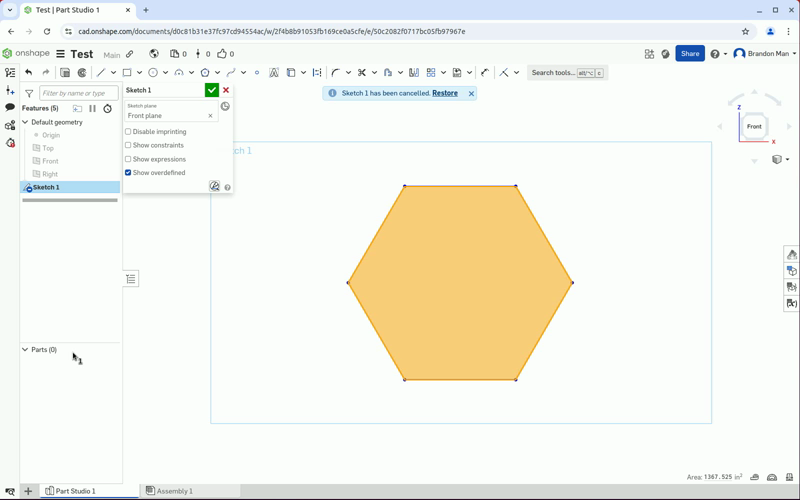
key(shift+y)
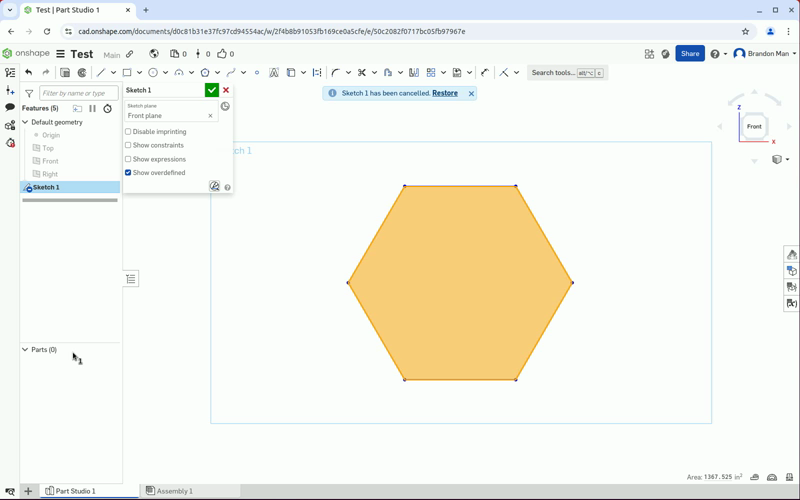
key(shift+e)
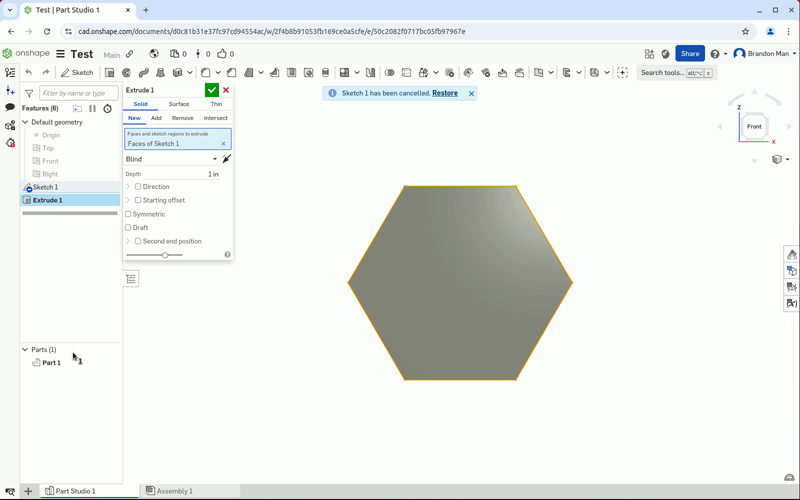
mouse_move(143, 106)
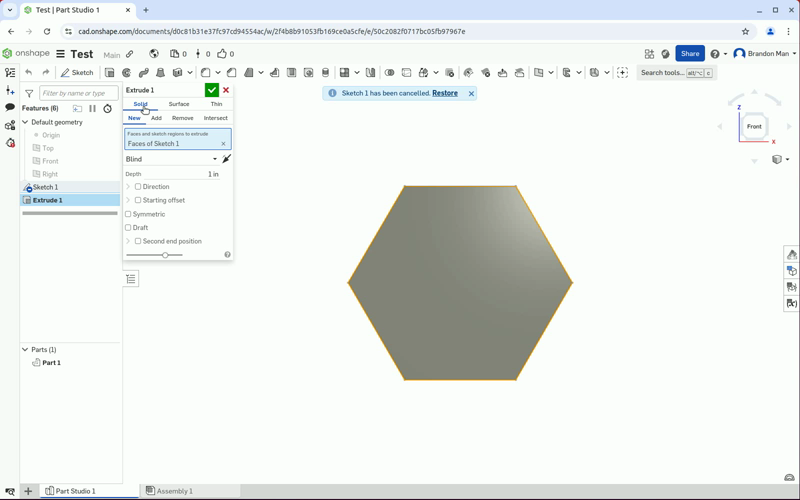
click(143, 106)
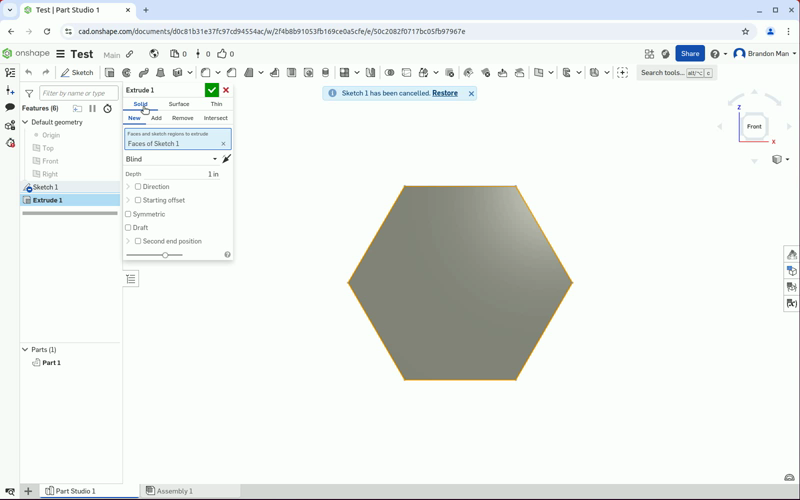
mouse_move(137, 120)
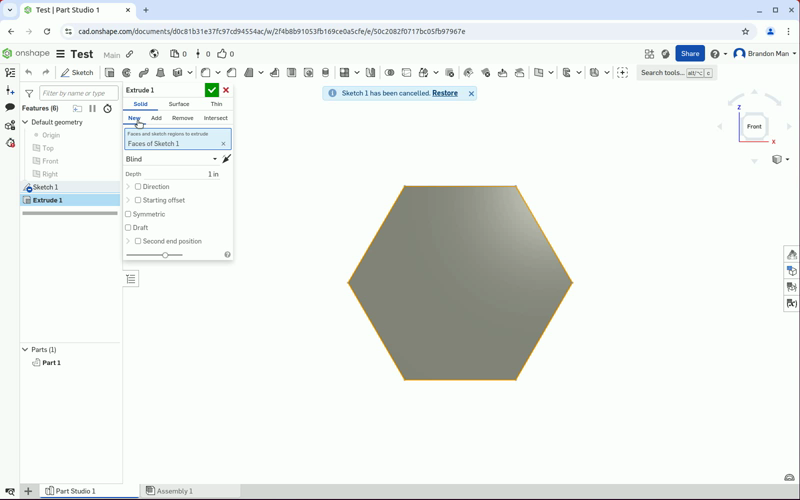
click(137, 120)
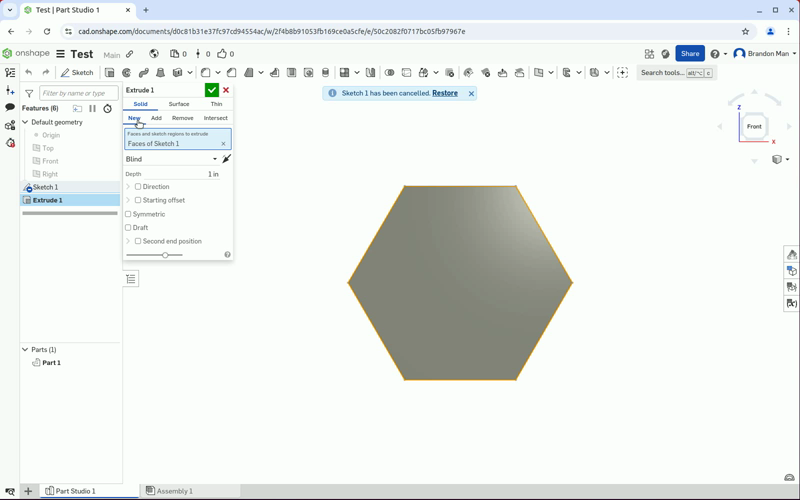
key(tab, 4)
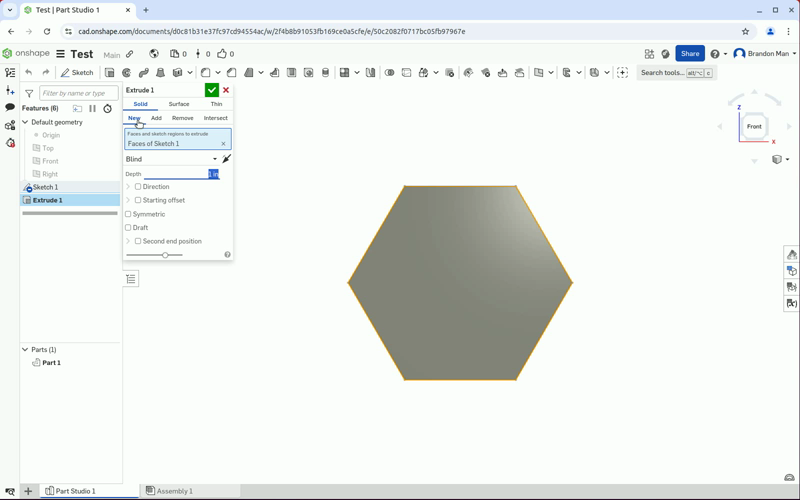
text(10.351)
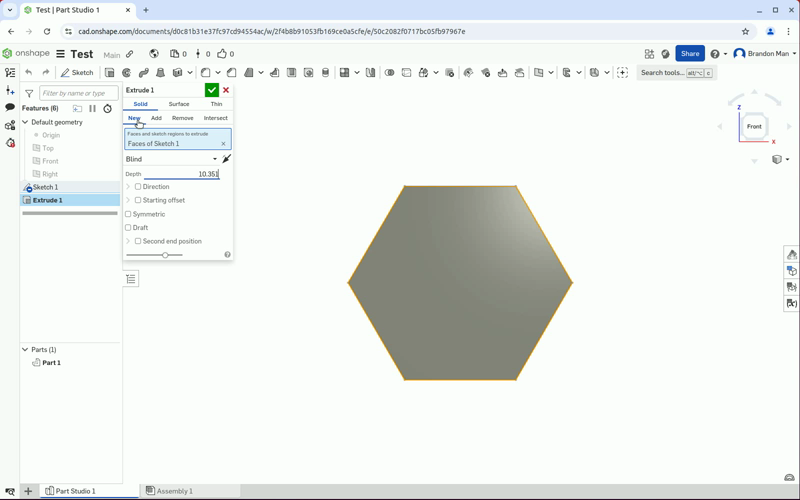
key(enter)
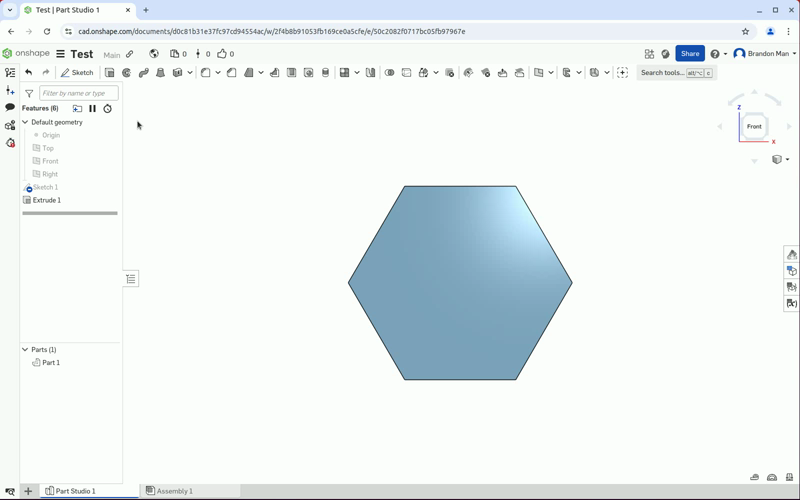
key(shift+h)
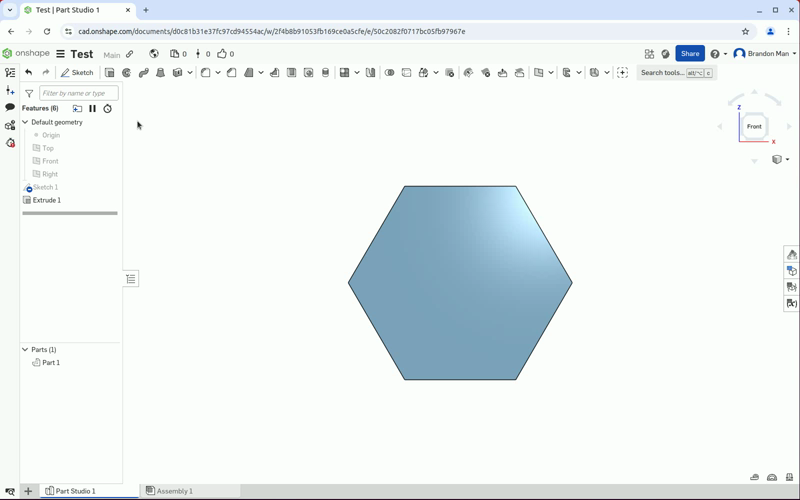
key(shift+h)
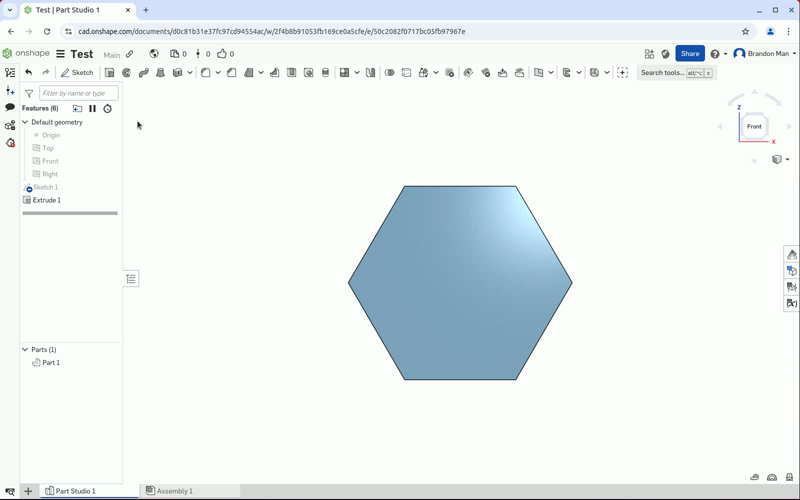
mouse_move(73, 189)
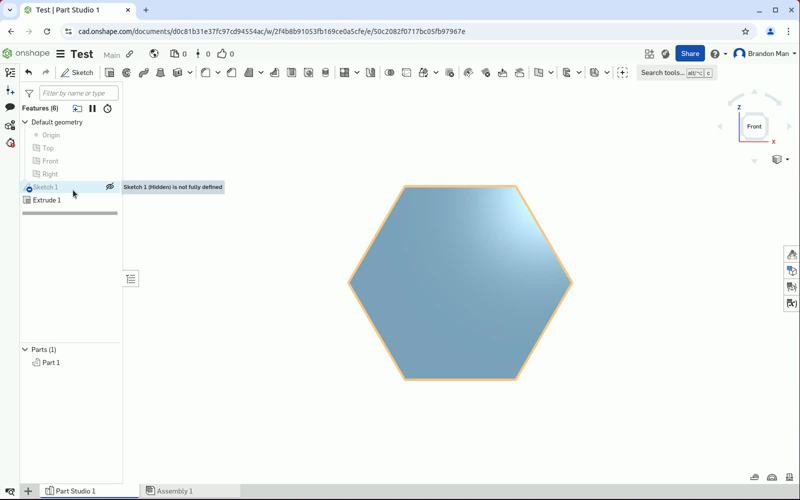
click(73, 189)
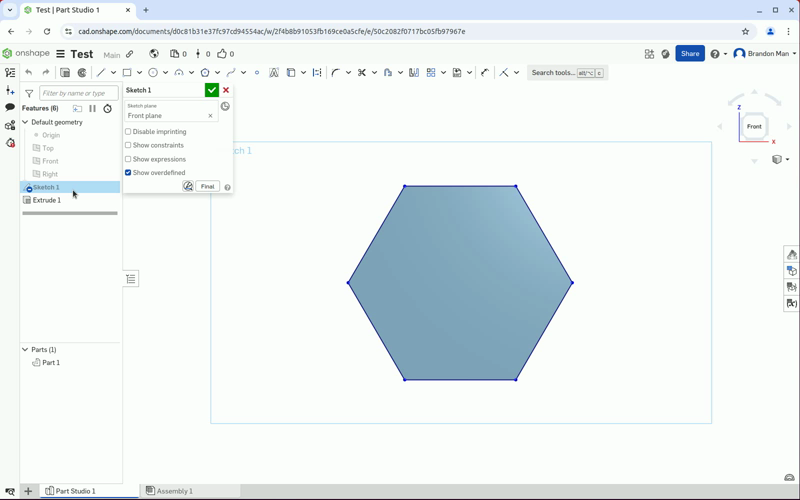
mouse_move(229, 92)
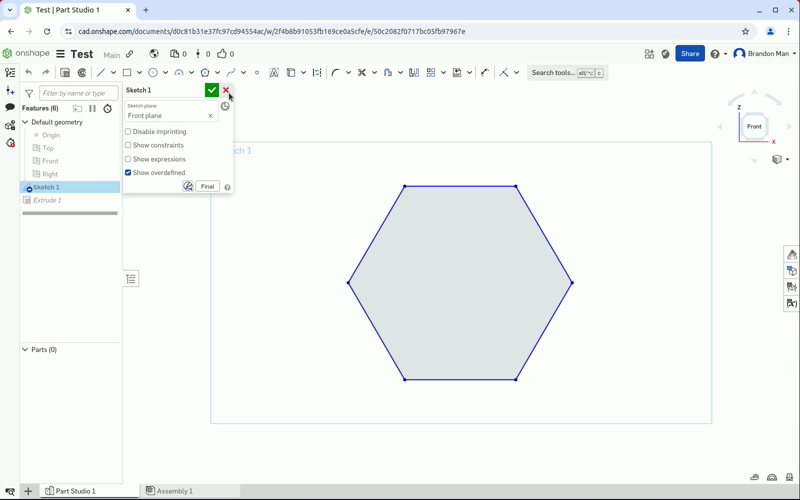
click(229, 92)
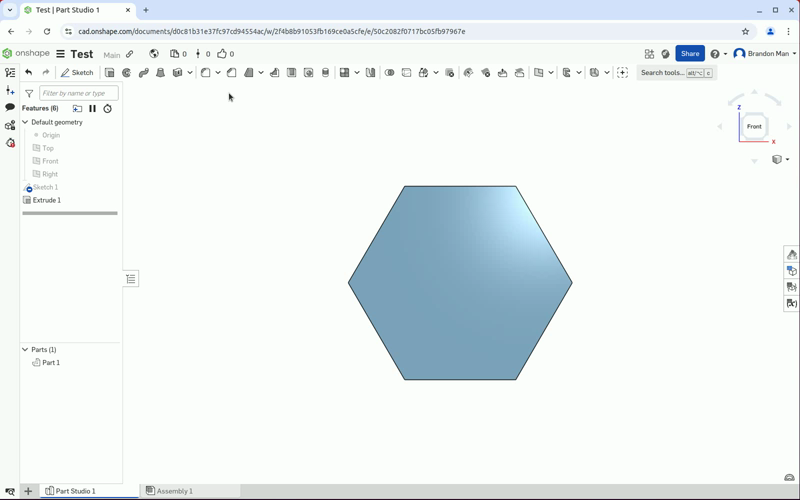
mouse_move(541, 75)
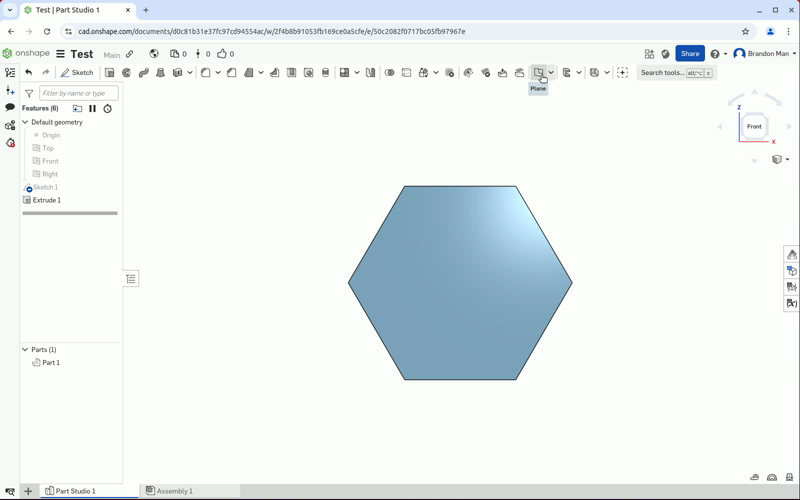
click(541, 75)
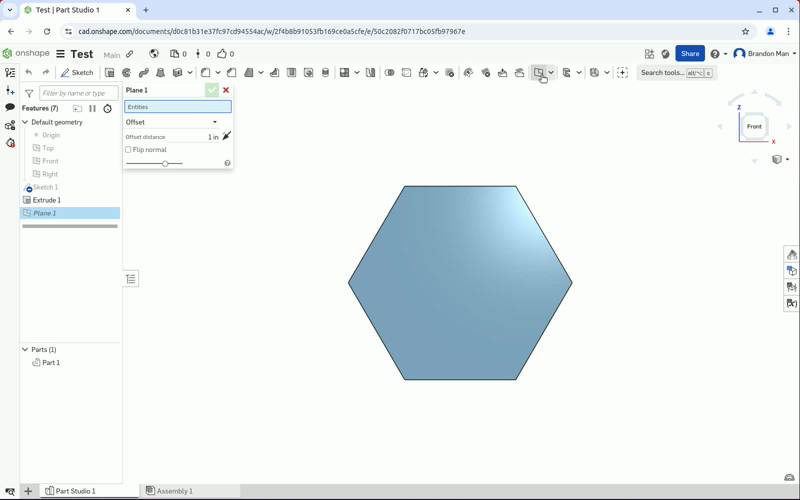
mouse_move(73, 163)
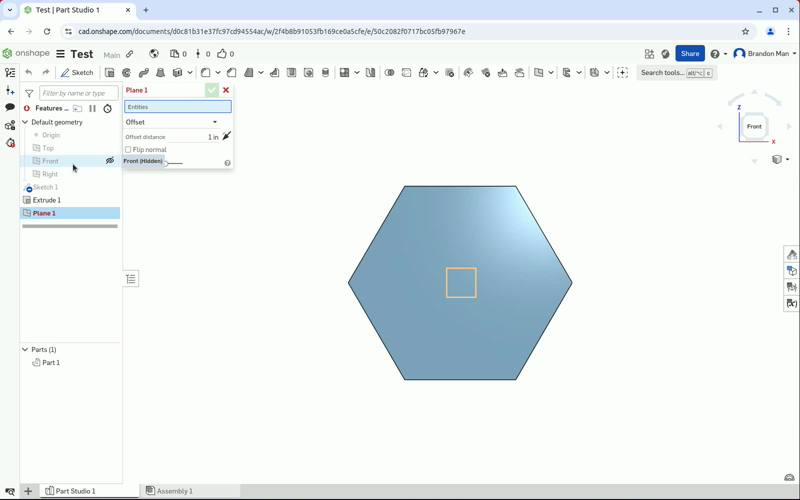
click(73, 163)
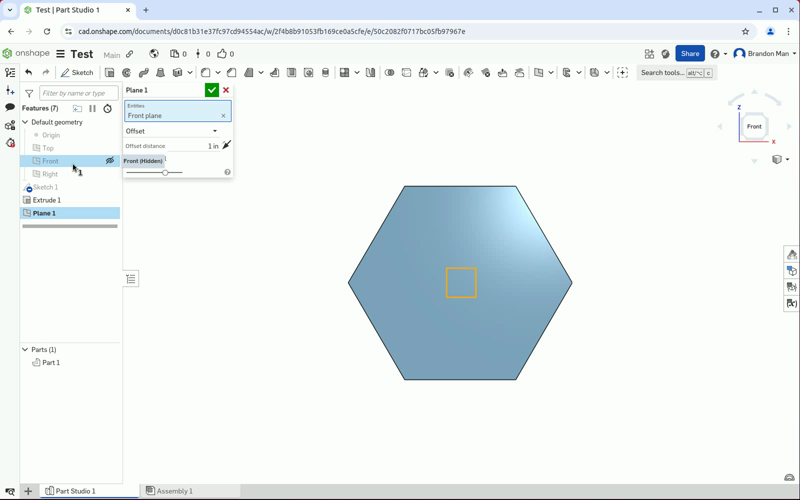
key(tab, 2)
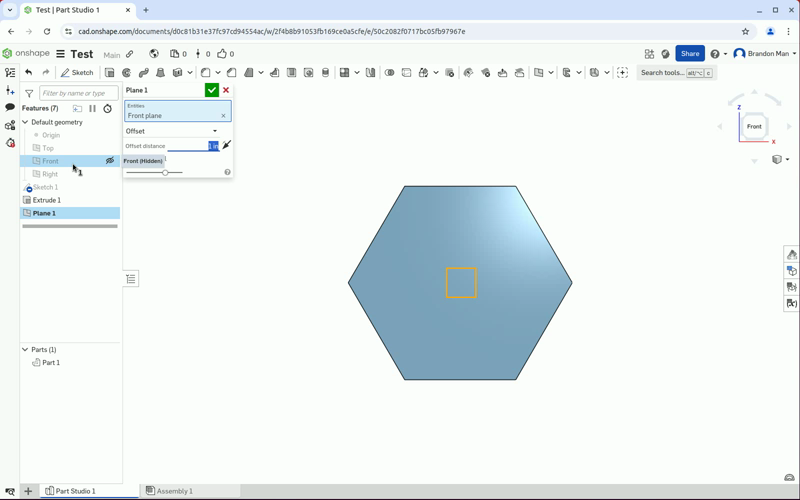
text(10.352)
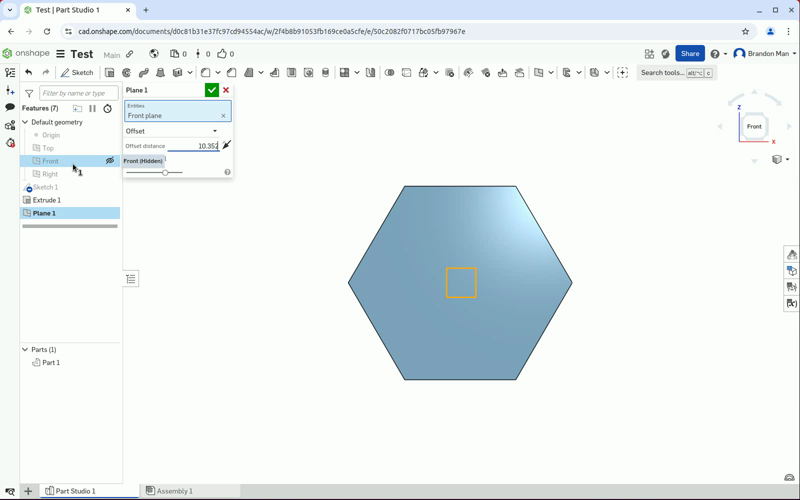
key(enter, 2)
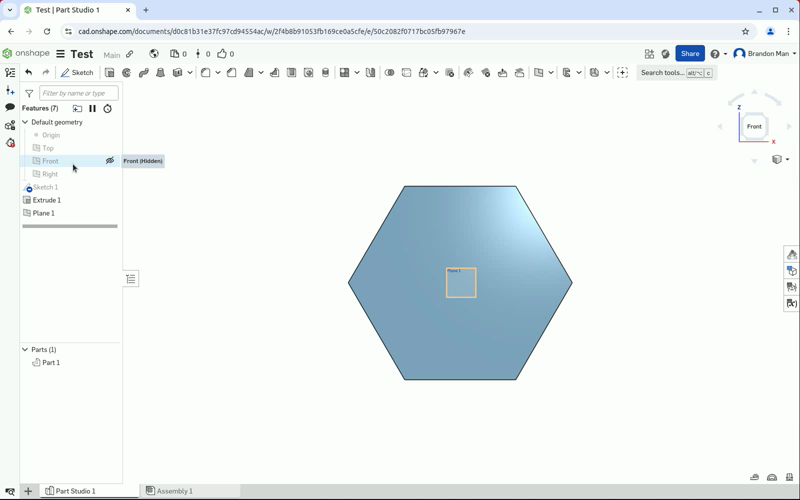
key(shift+s)
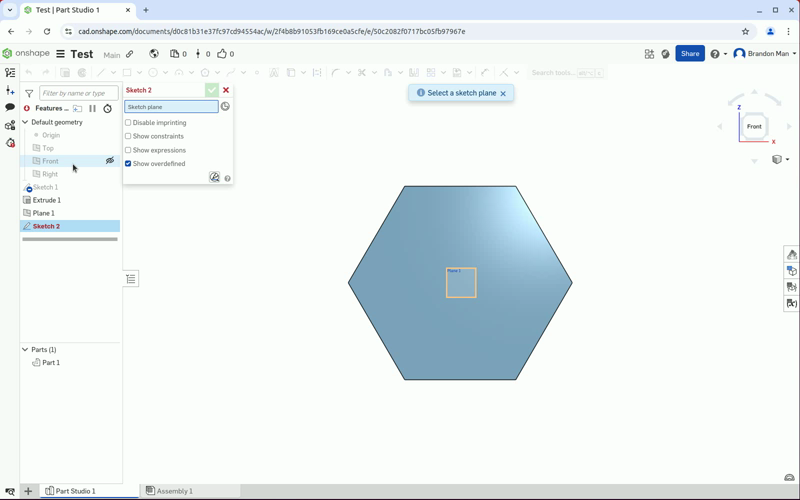
mouse_move(73, 215)
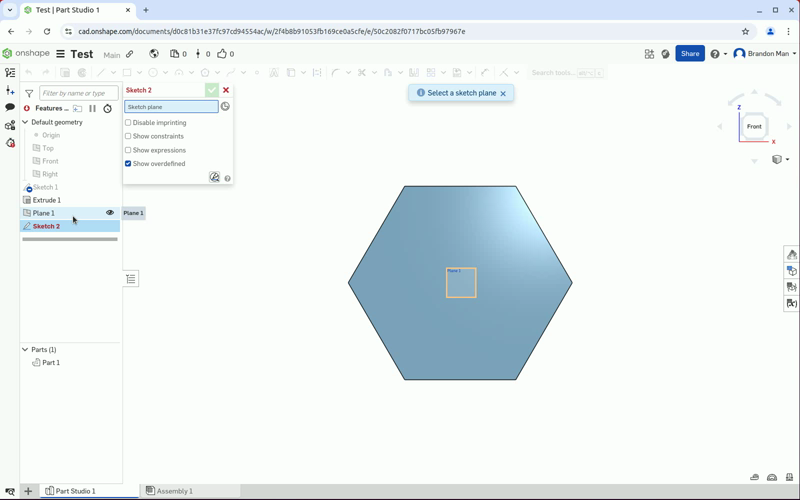
click(73, 215)
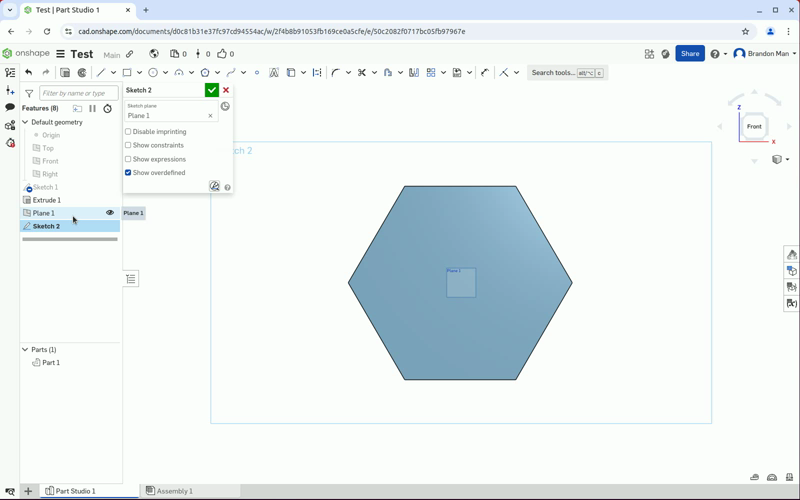
mouse_move(73, 352)
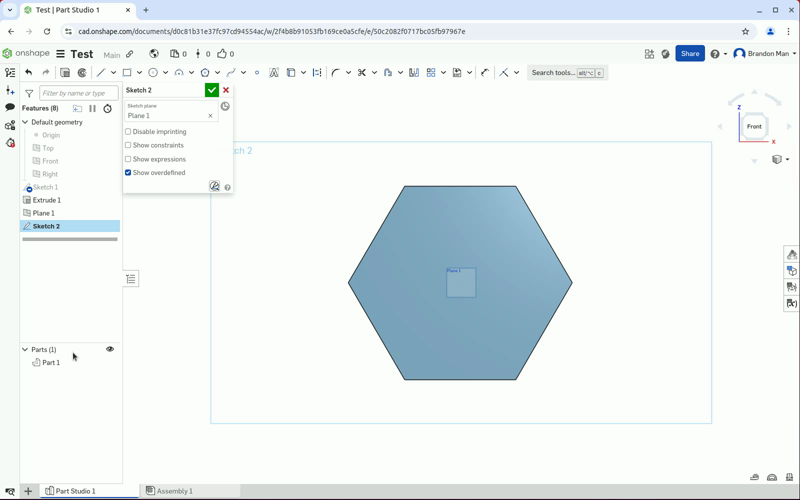
key(y)
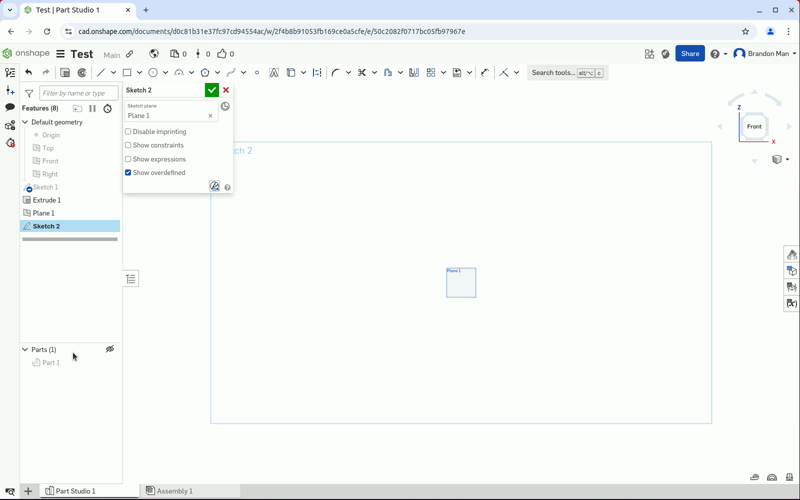
key(c)
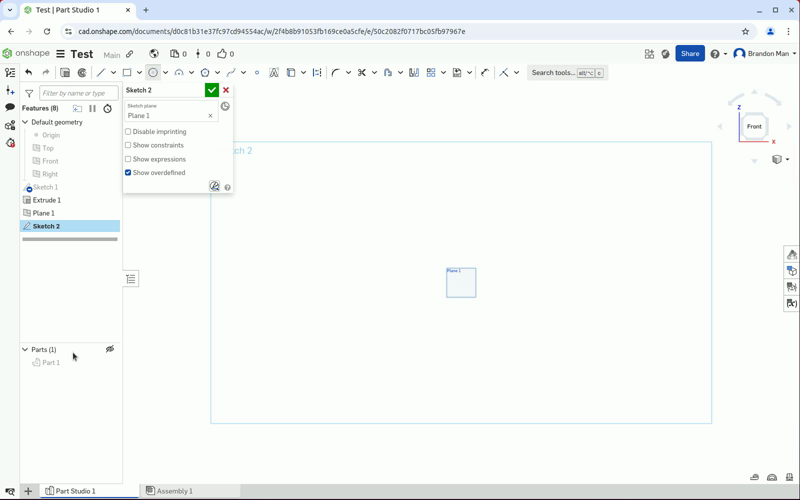
key_down(shift)
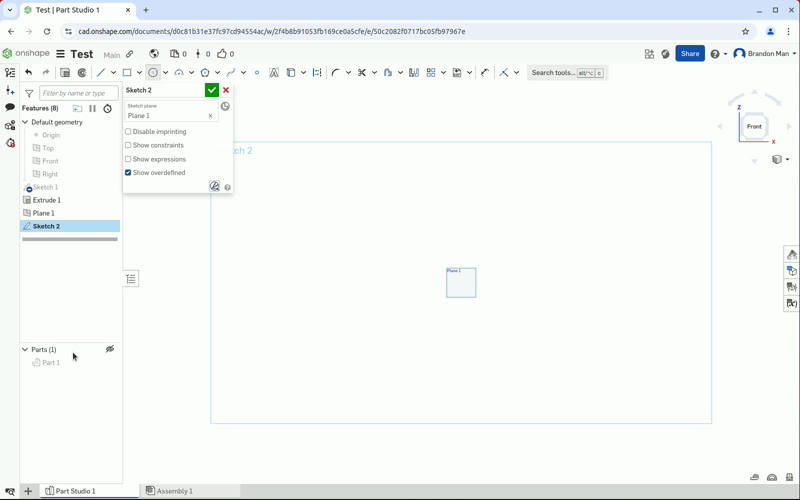
mouse_move(461, 282)
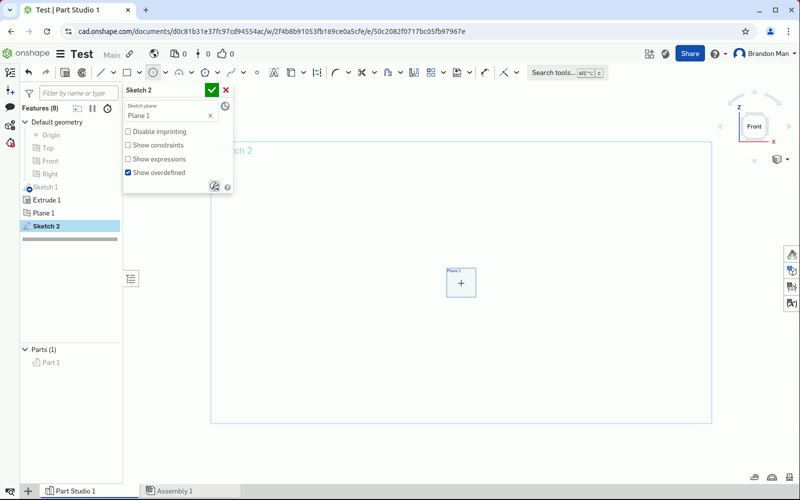
click(461, 282)
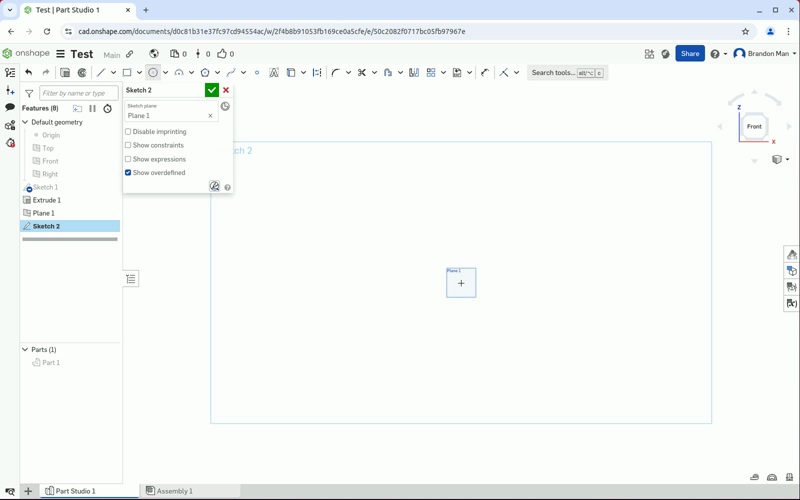
key_up(shift)
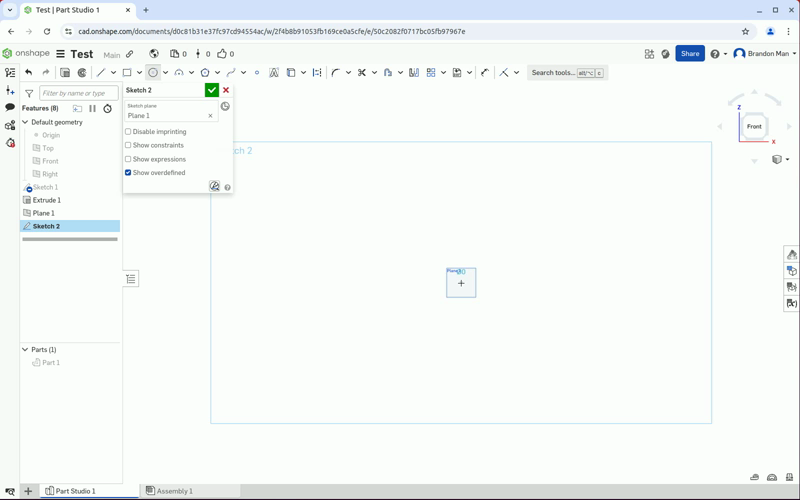
mouse_move(474, 282)
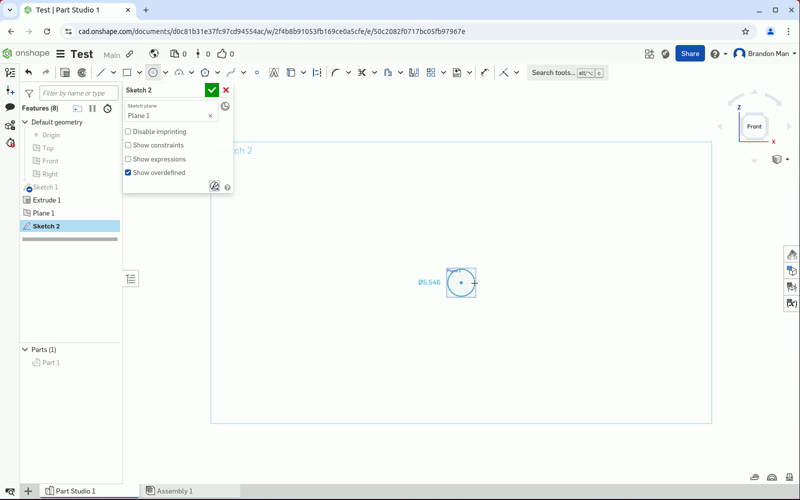
click(474, 282)
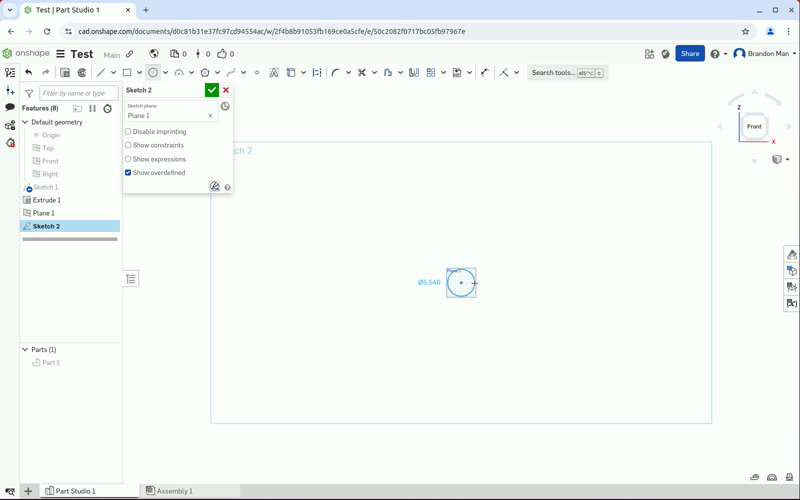
key(esc)
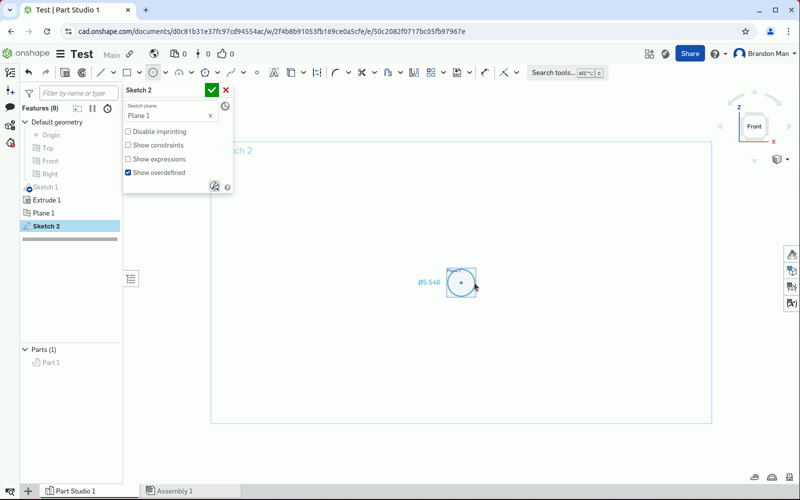
mouse_move(457, 279)
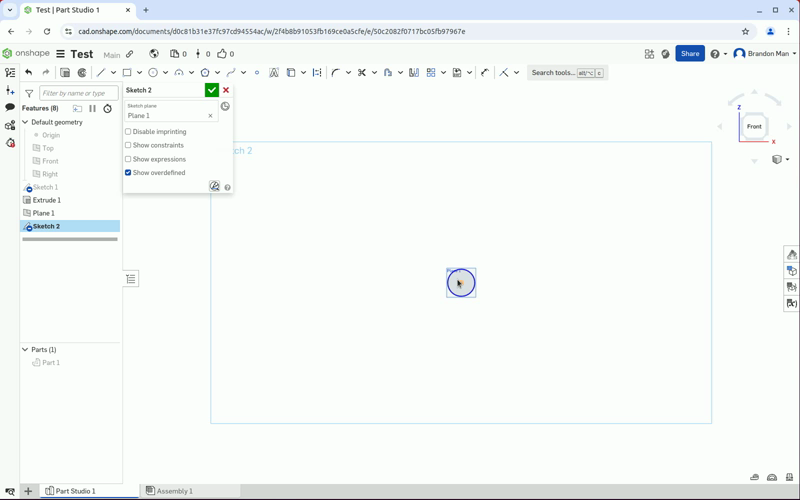
scroll(6)
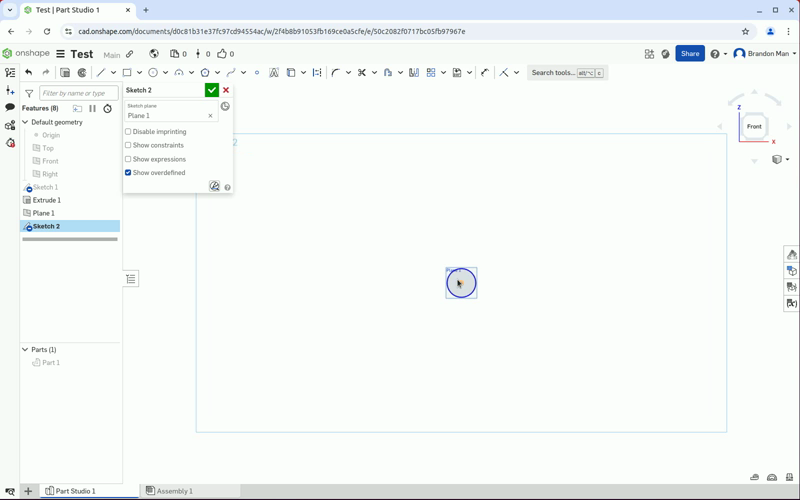
scroll(6)
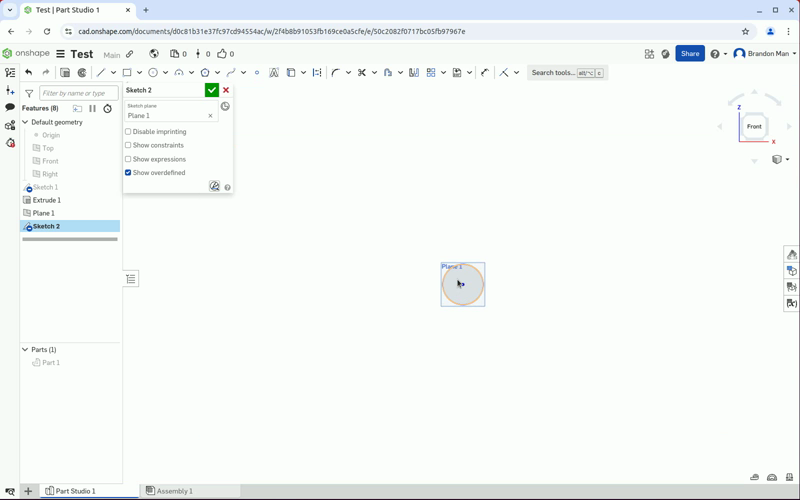
scroll(6)
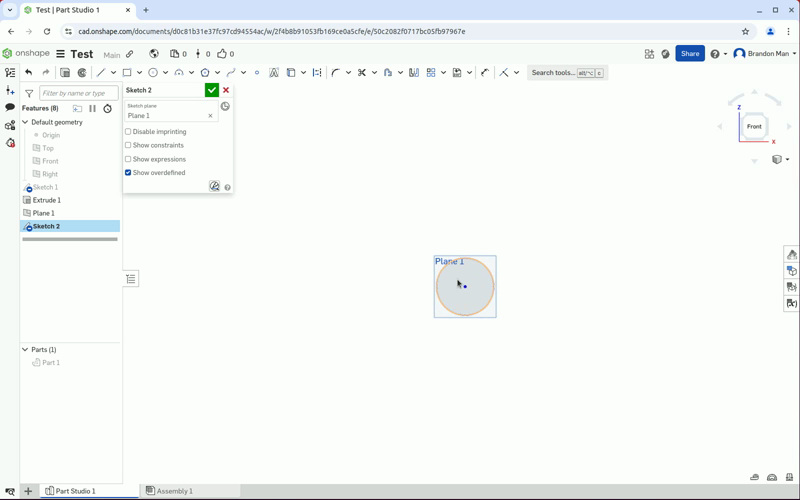
scroll(6)
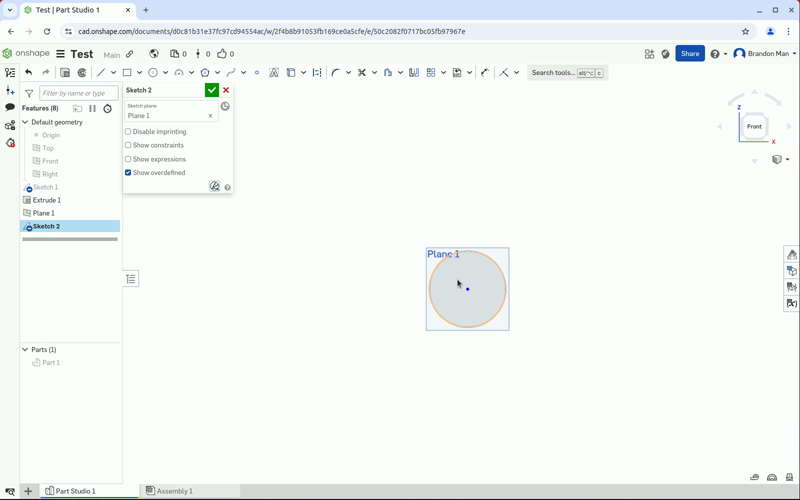
scroll(6)
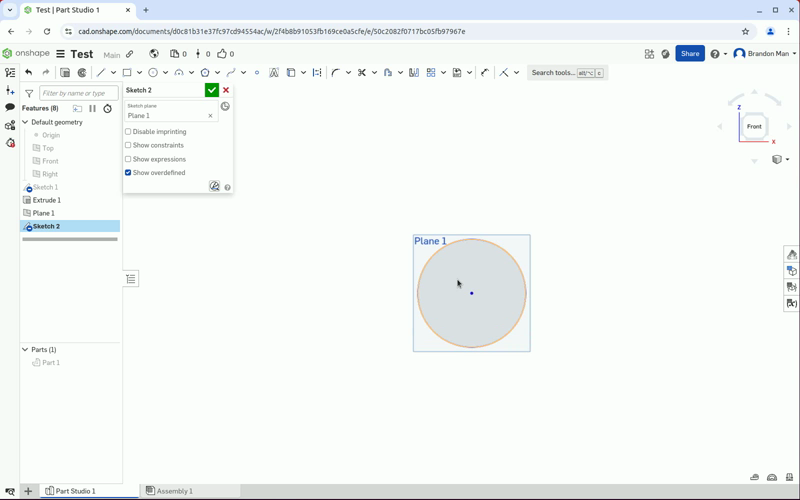
scroll(6)
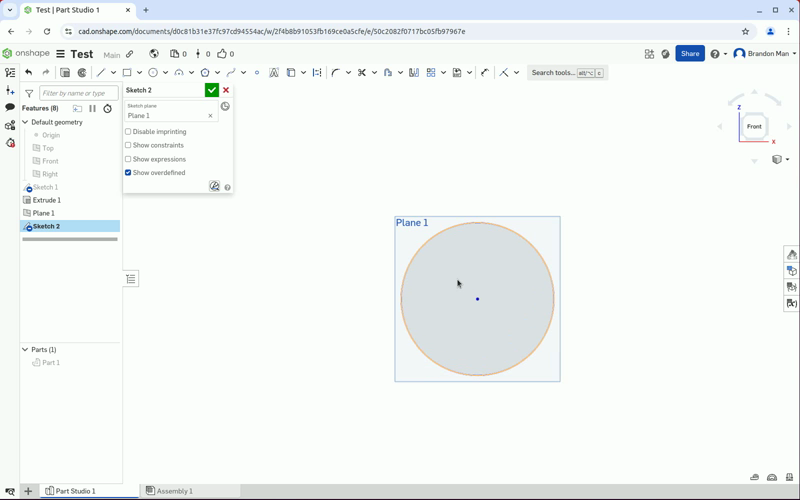
scroll(6)
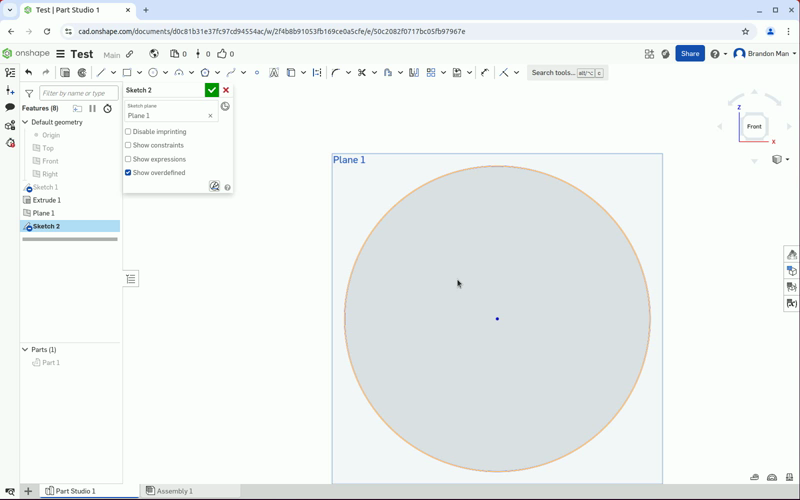
click(457, 279)
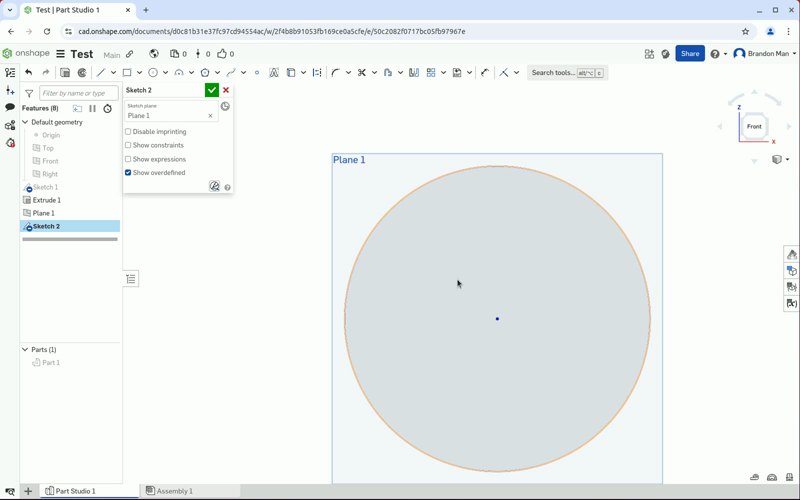
scroll(-6)
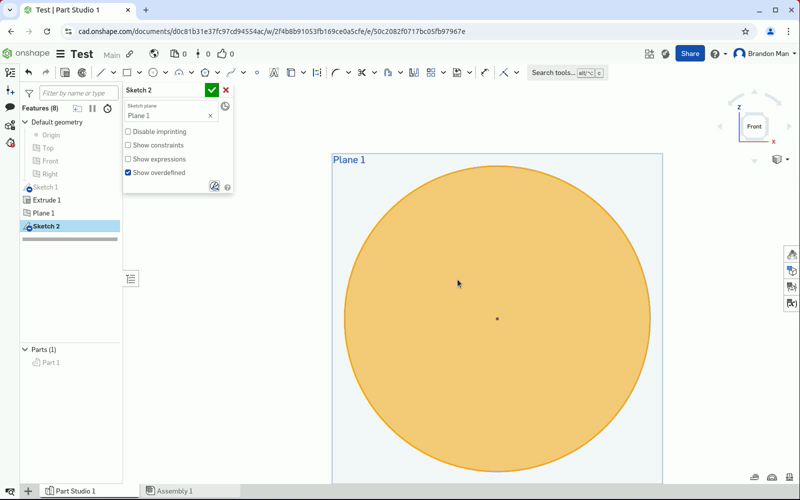
scroll(-6)
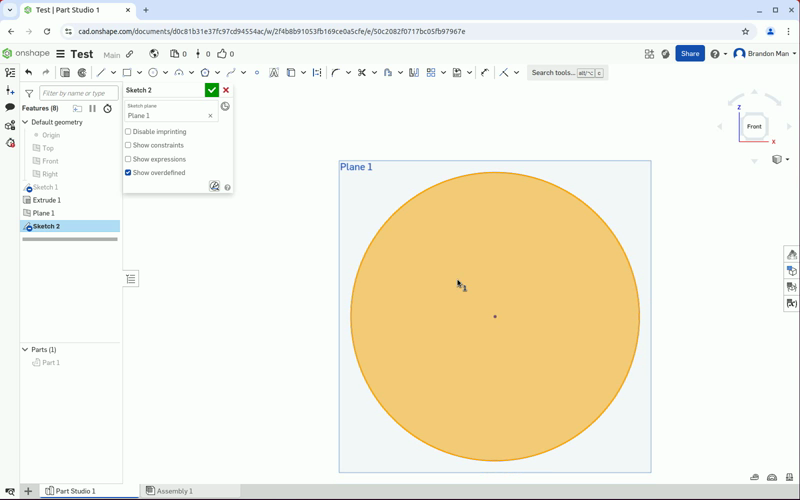
scroll(-6)
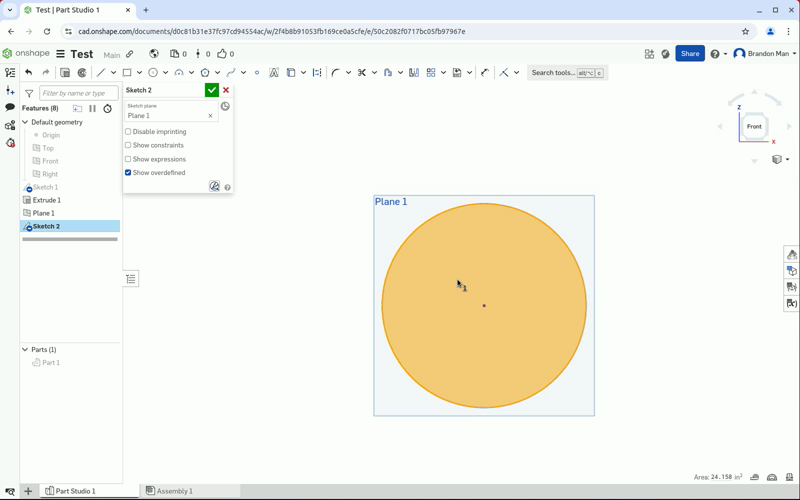
scroll(-6)
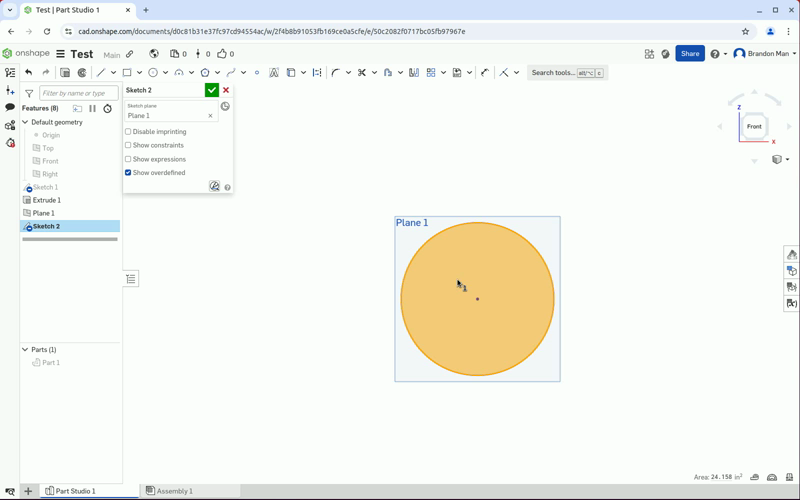
scroll(-6)
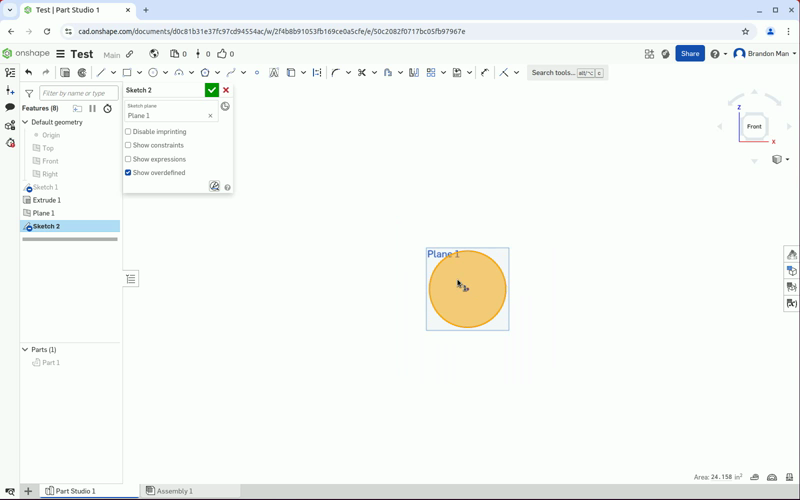
scroll(-6)
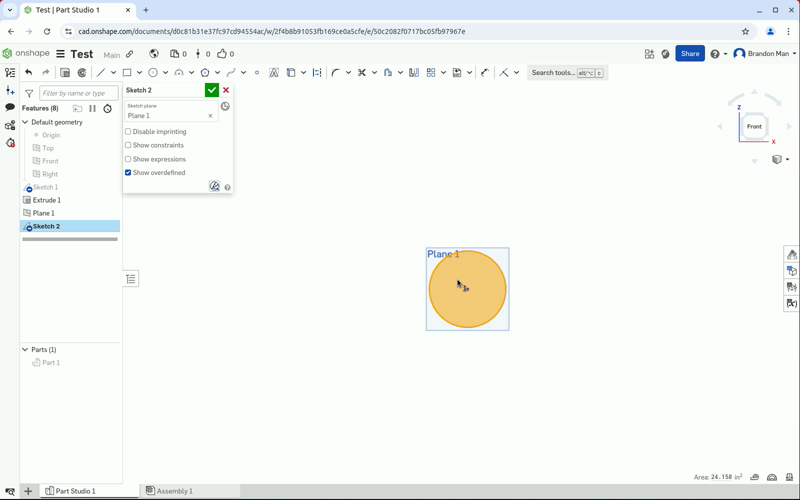
scroll(-6)
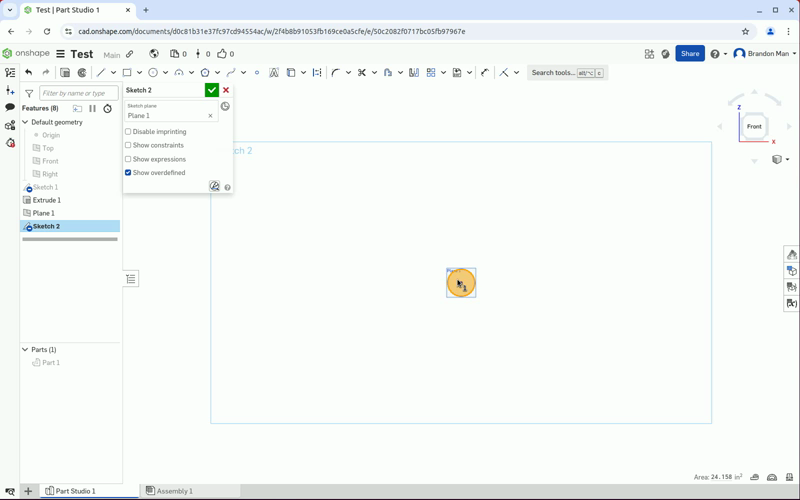
mouse_move(73, 352)
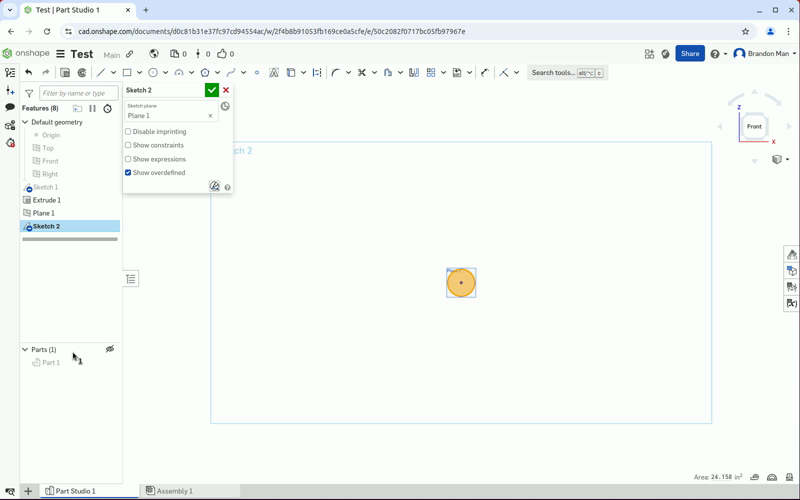
key(shift+y)
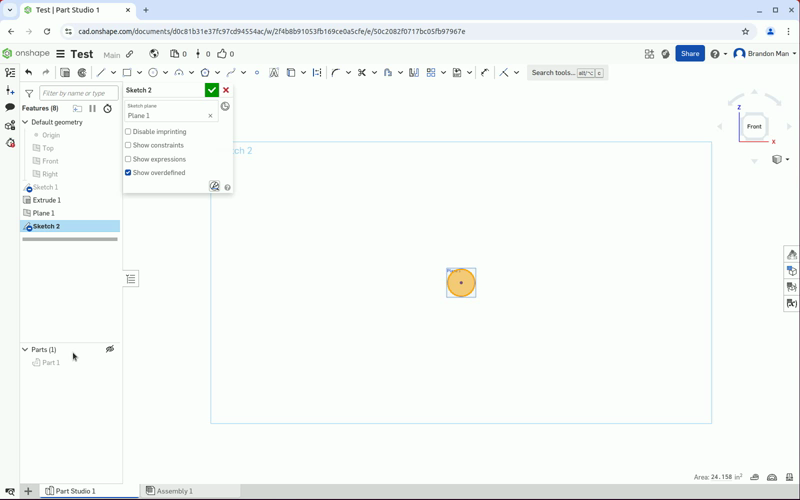
key(shift+e)
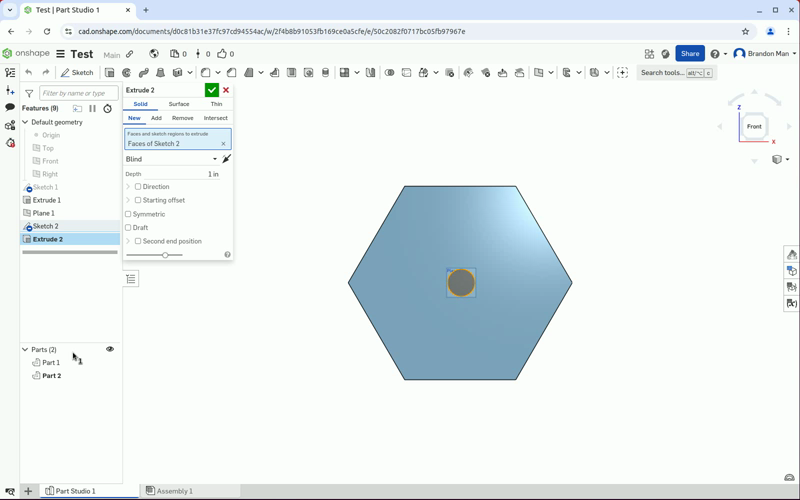
mouse_move(143, 106)
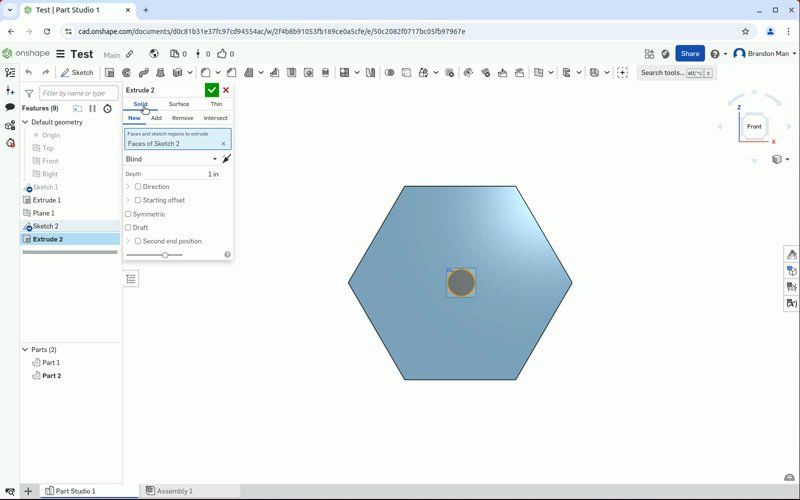
click(143, 106)
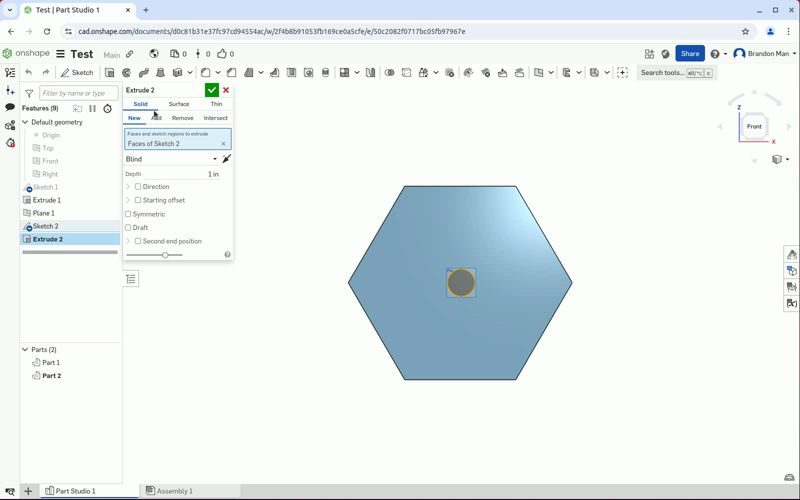
mouse_move(186, 120)
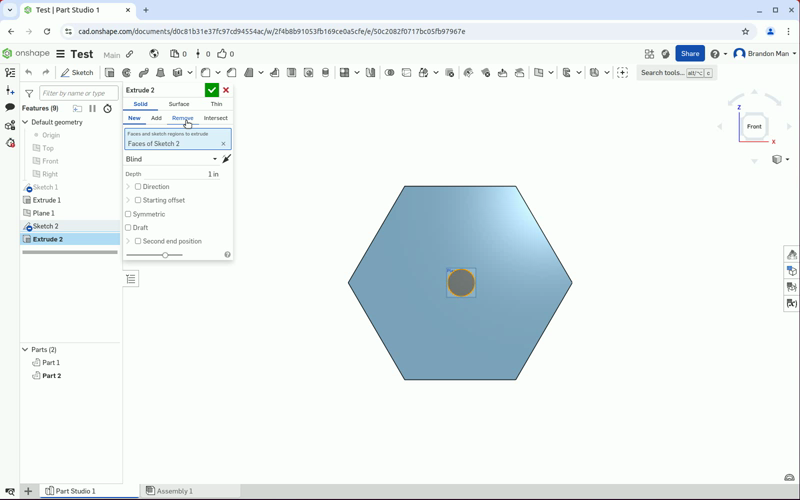
click(186, 120)
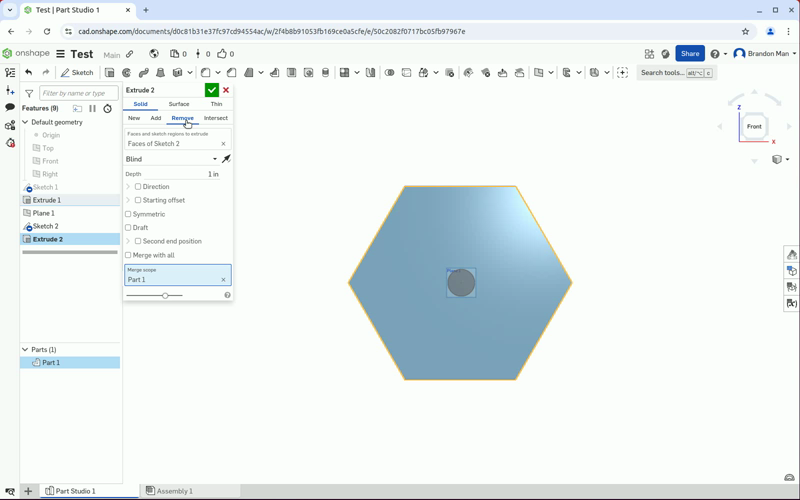
key(tab, 4)
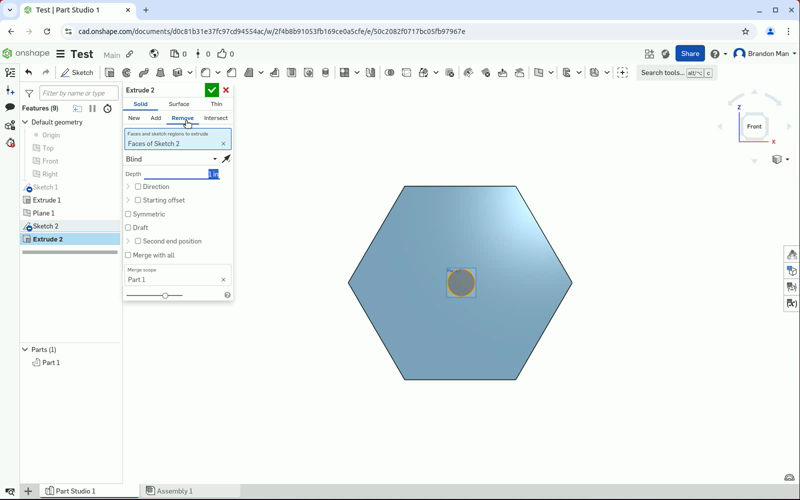
text(20.46)
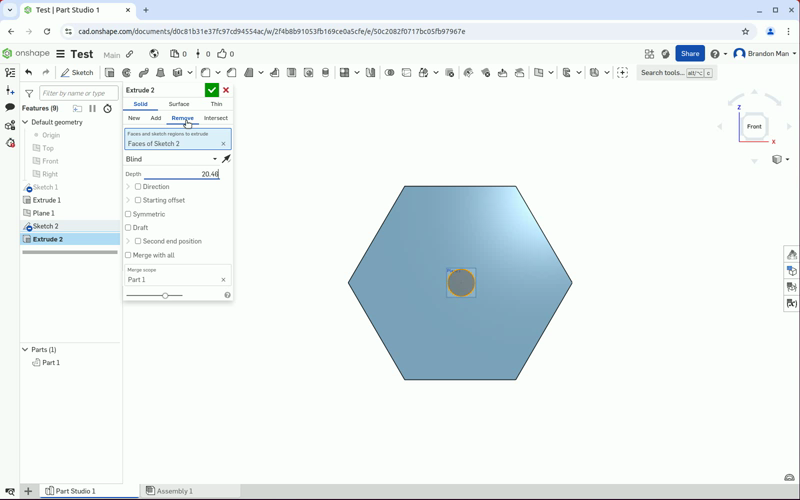
key(tab, 6)
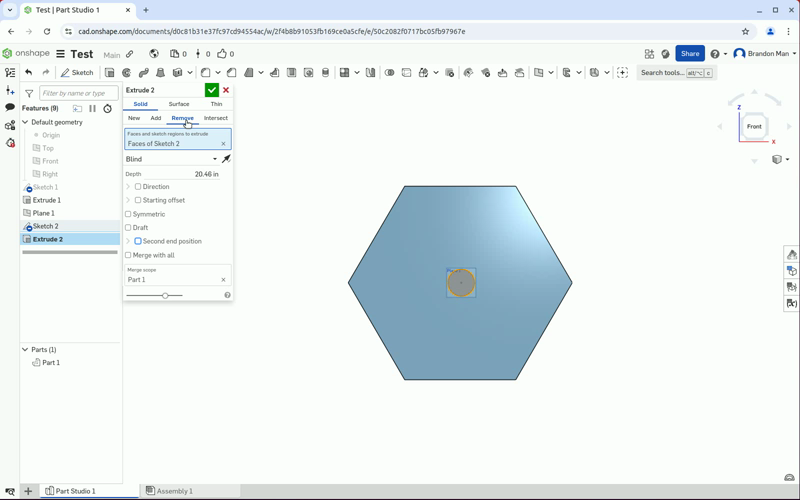
key(space)
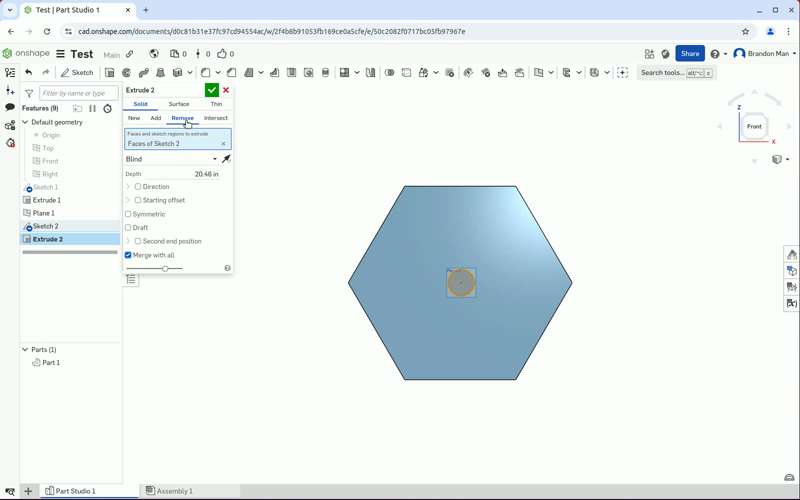
key(enter)
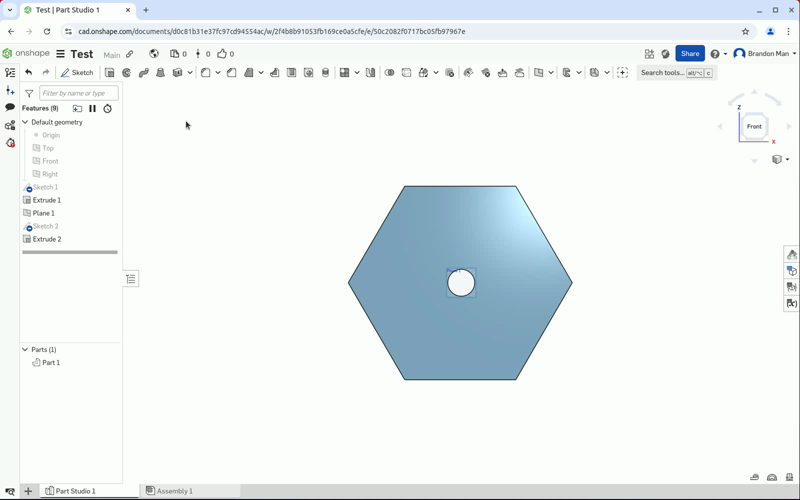
key(shift+h)
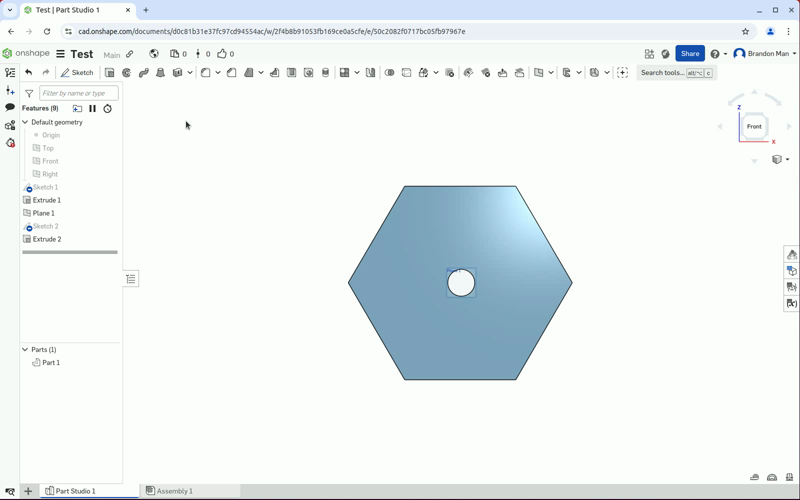
key(shift+h)
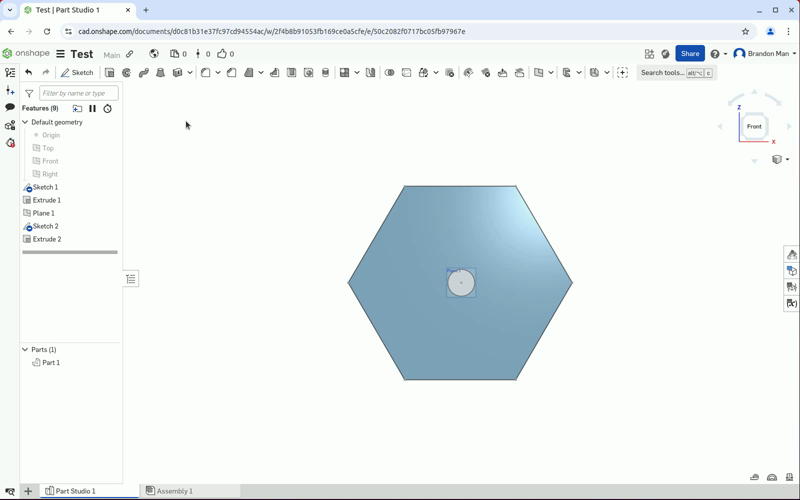
key(shift+7)
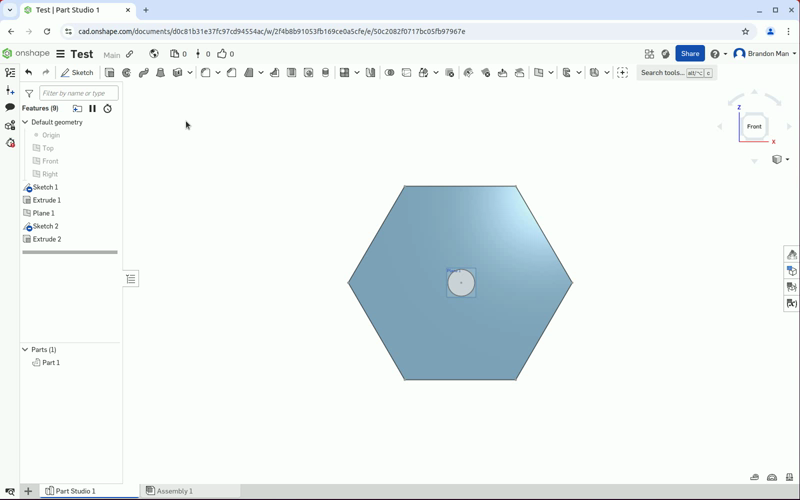
key(left, 2)
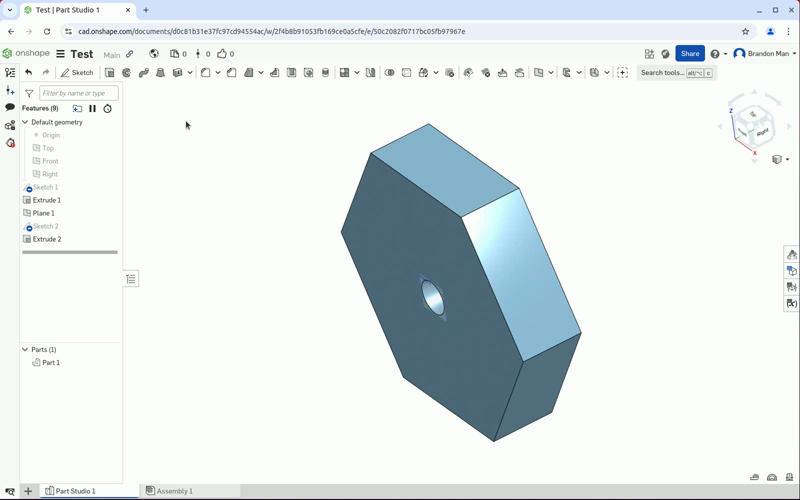
key(down, 2)
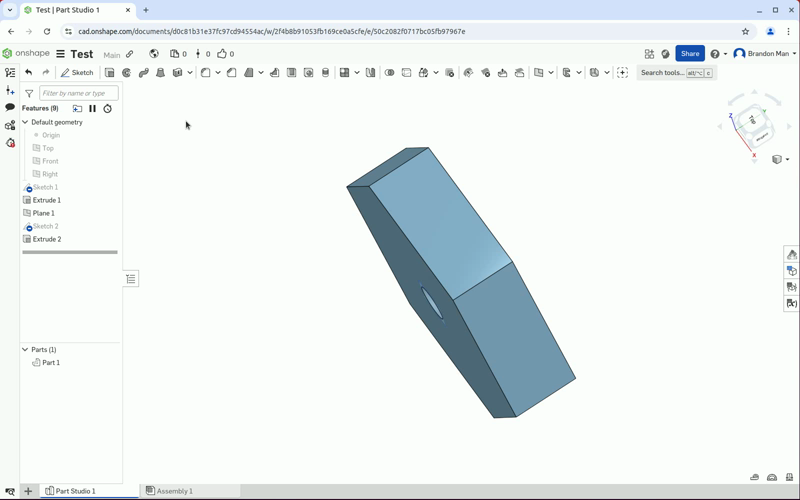
key(up, 2)
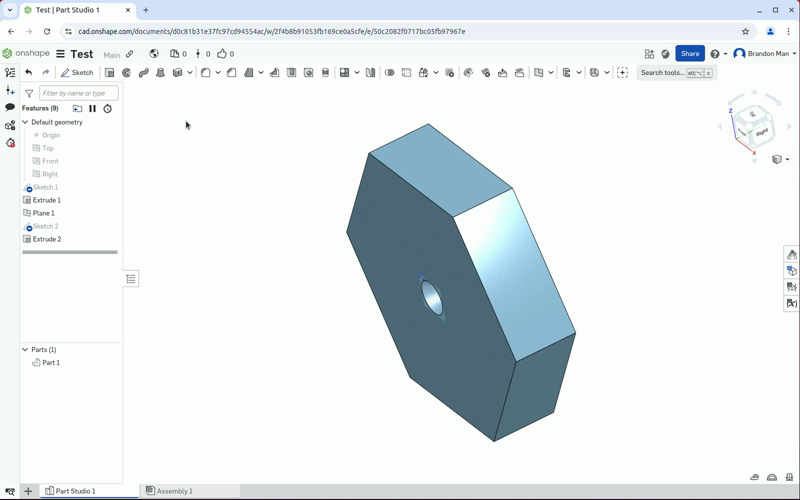
key(right, 2)
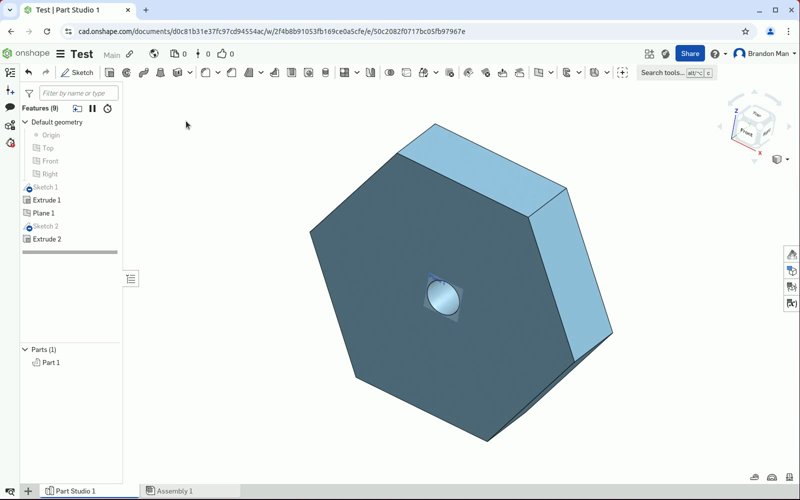
mouse_move(73, 189)
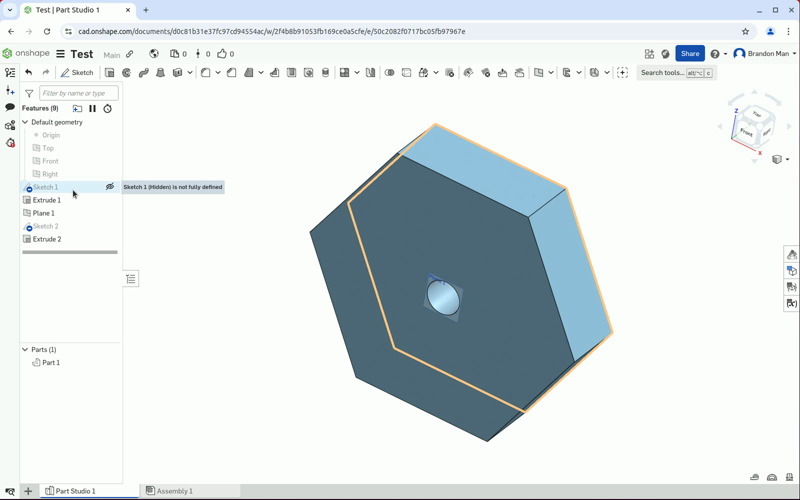
click(73, 189)